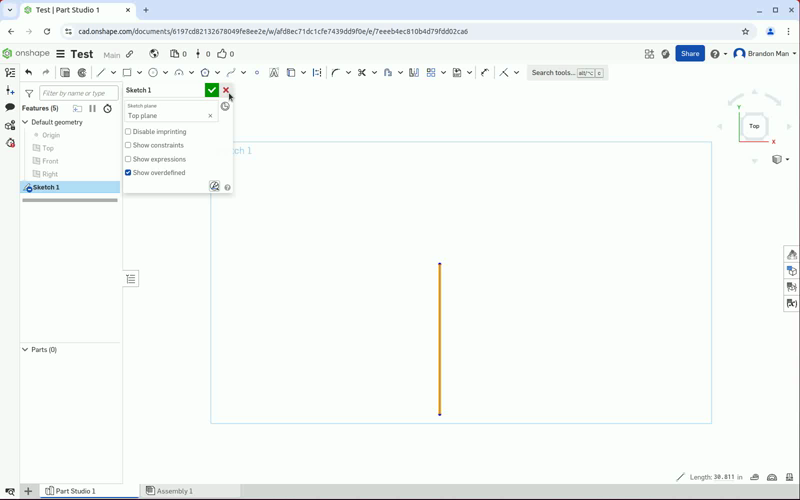
key(shift+h)
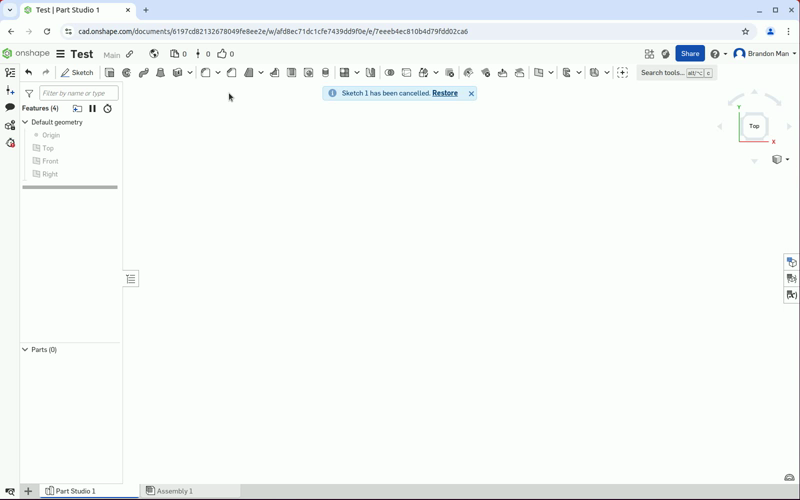
mouse_move(73, 352)
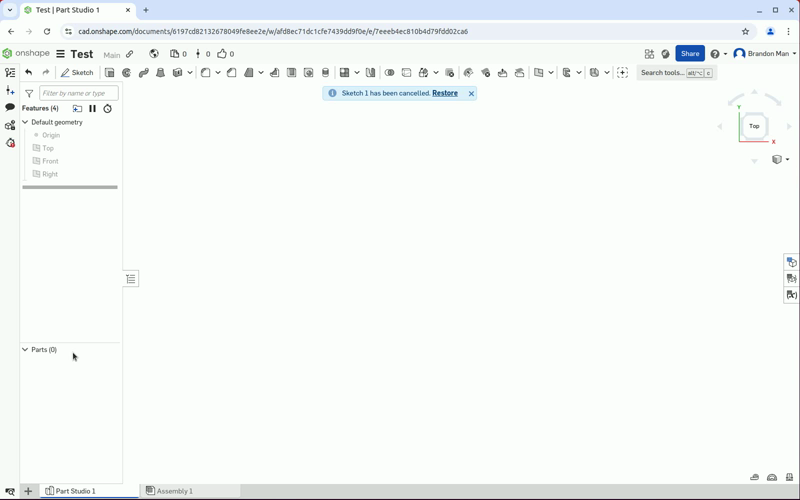
key(y)
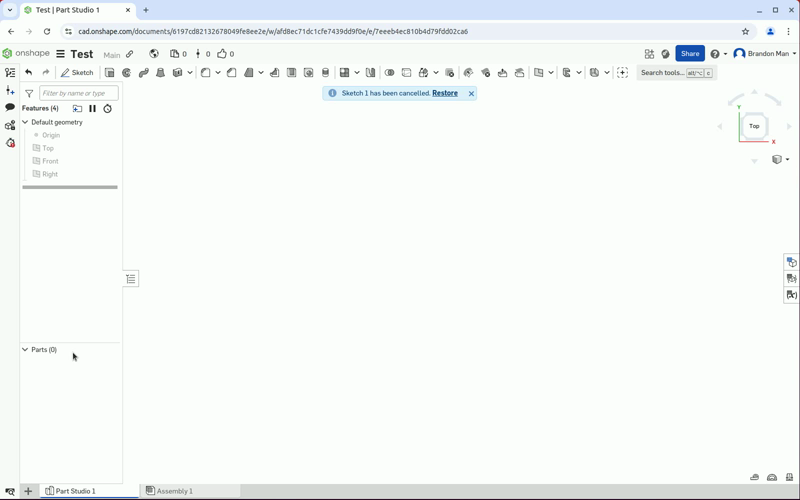
key(shift+p)
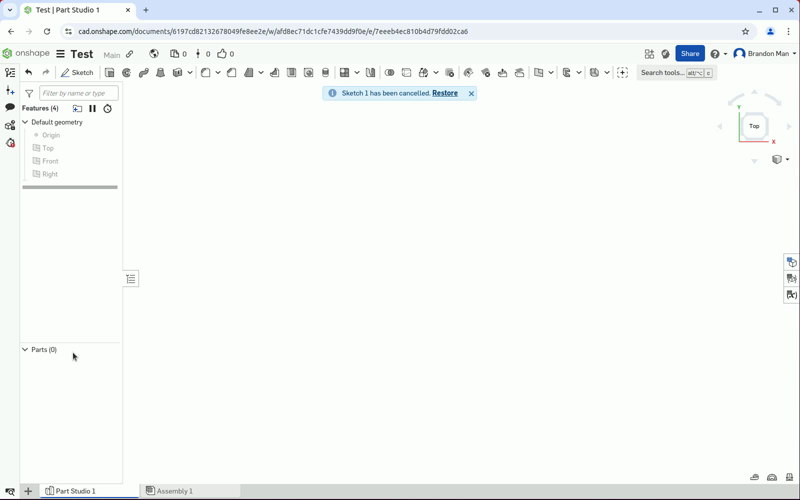
key(space)
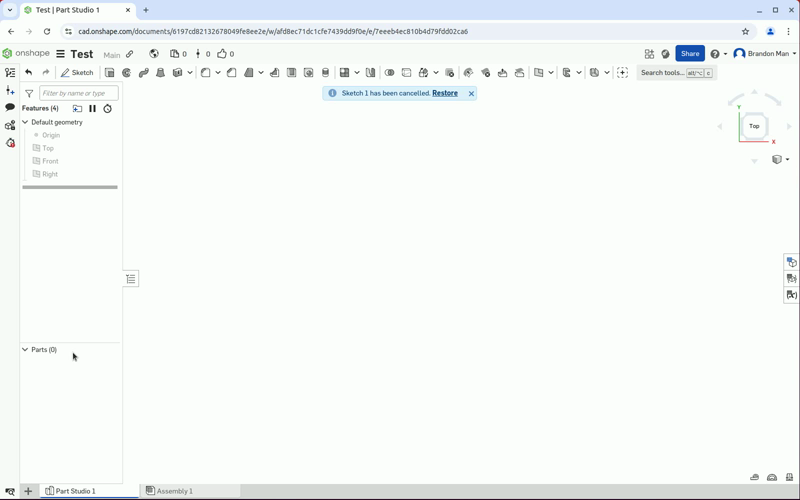
key_down(shift)
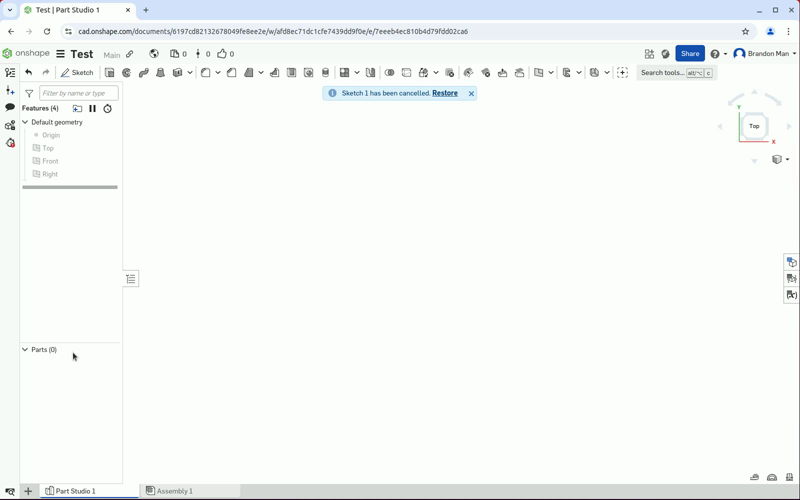
key(up)
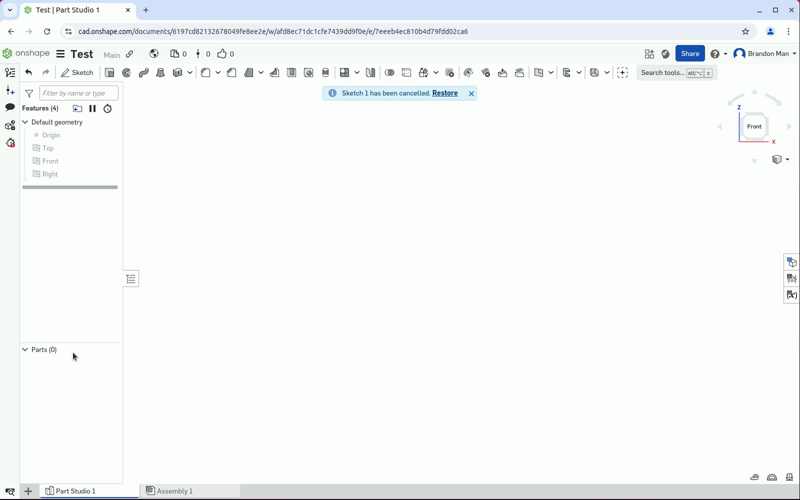
key_up(shift)
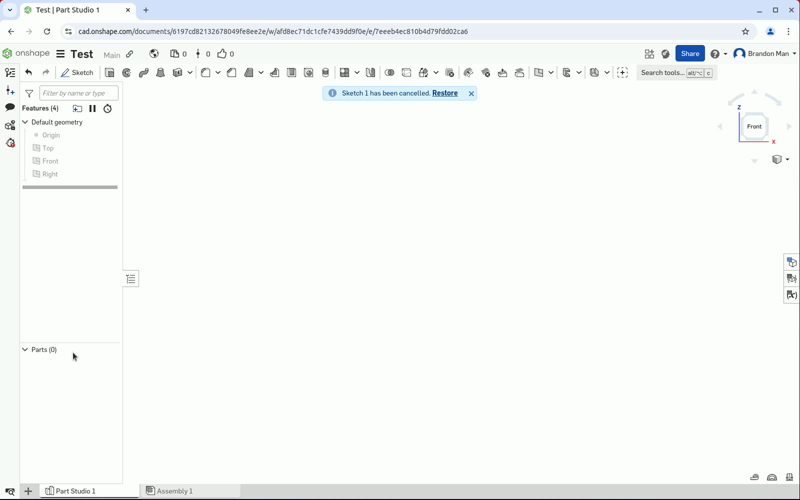
mouse_move(73, 352)
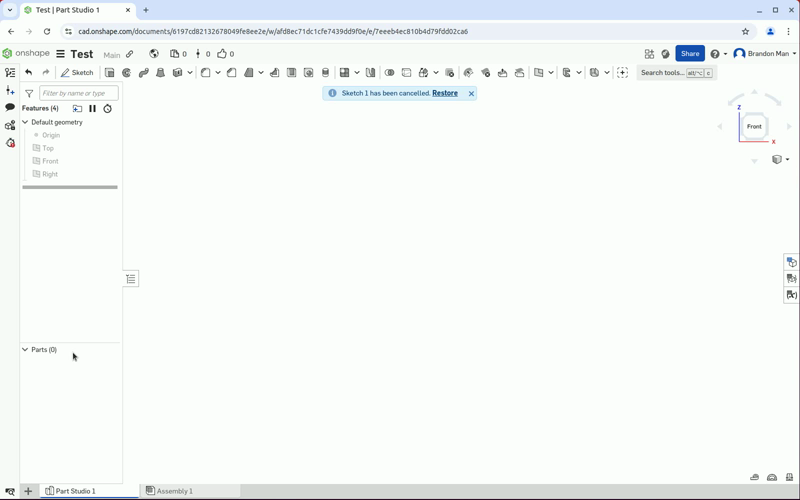
key(shift+y)
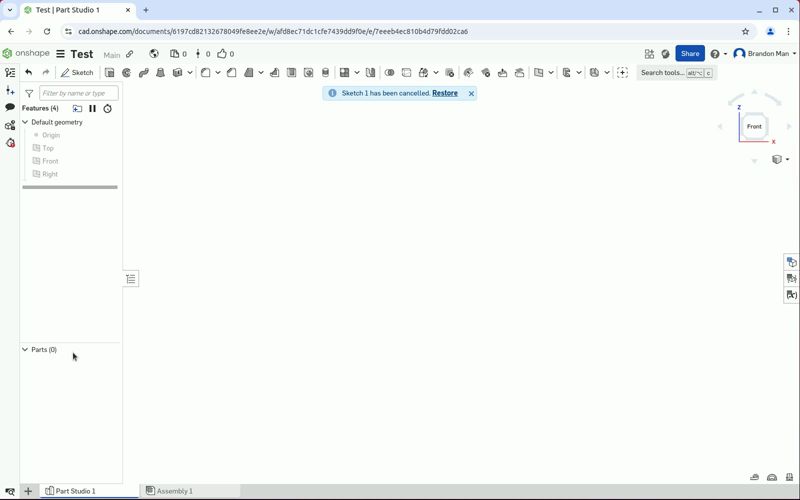
key(shift+s)
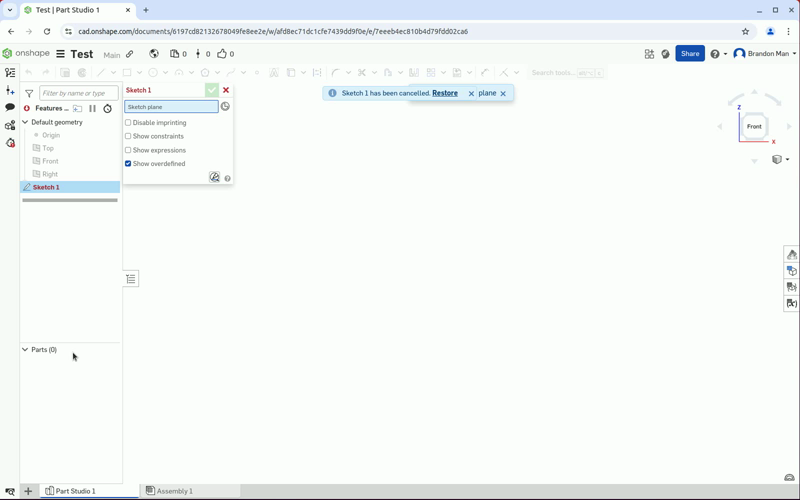
mouse_move(73, 163)
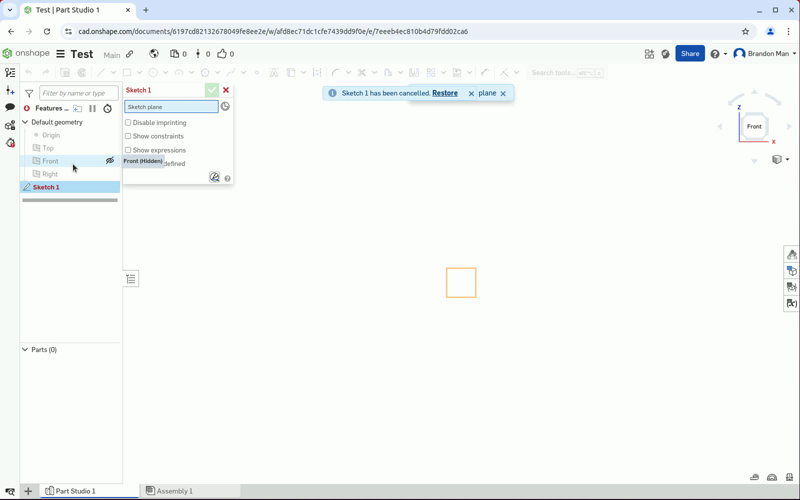
click(73, 163)
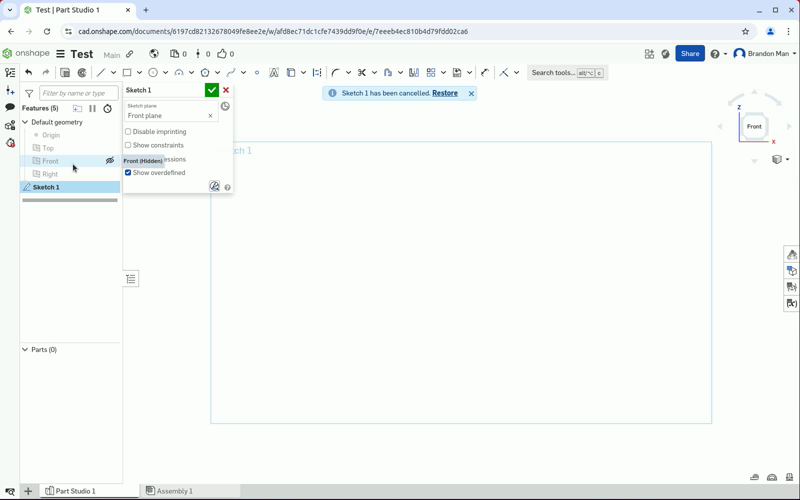
mouse_move(73, 352)
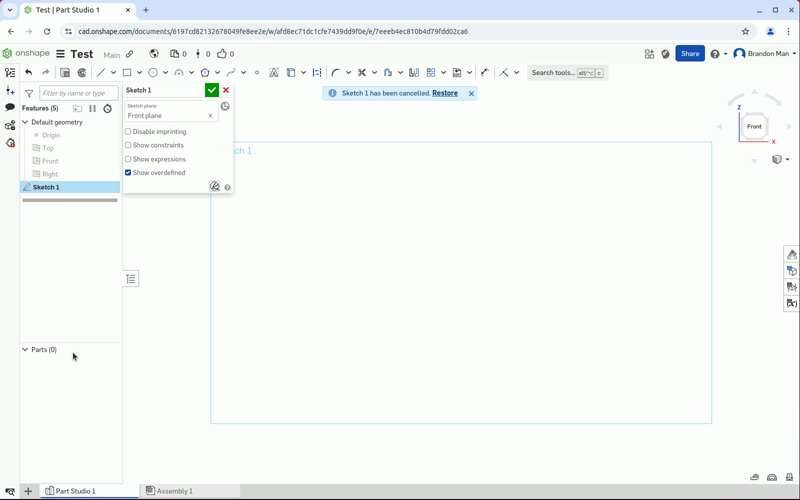
key(y)
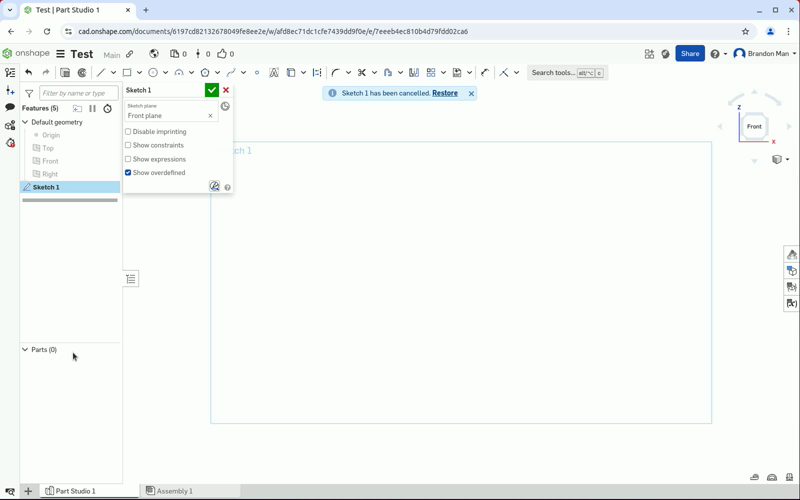
key(c)
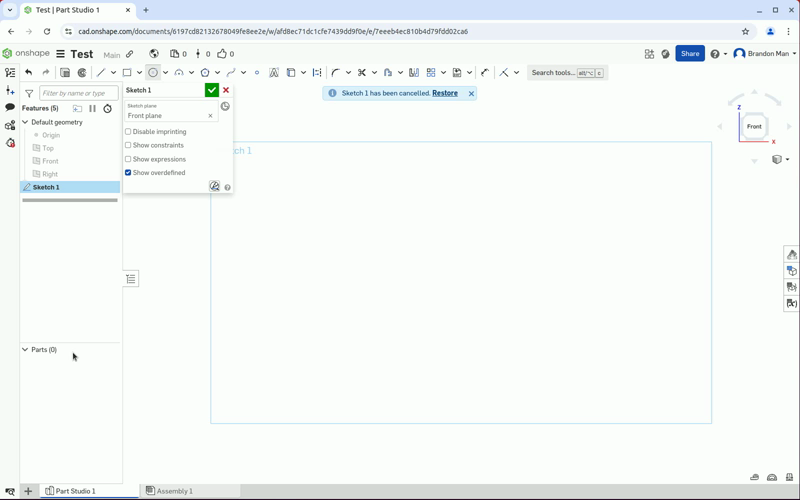
key_down(shift)
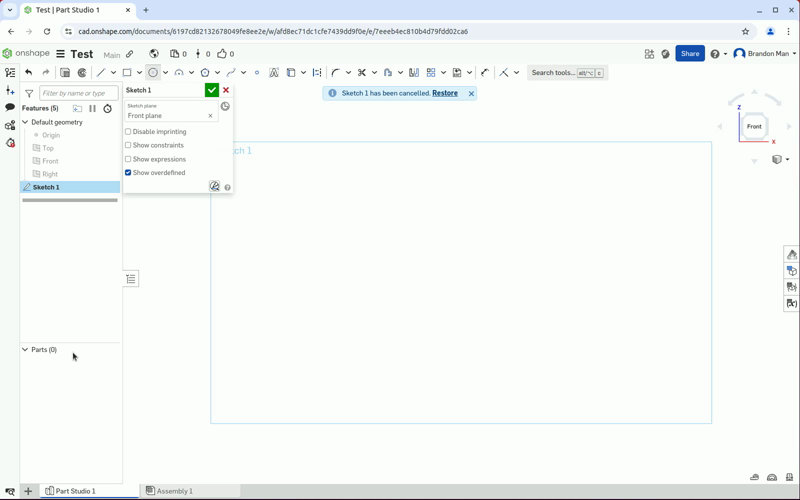
mouse_move(410, 226)
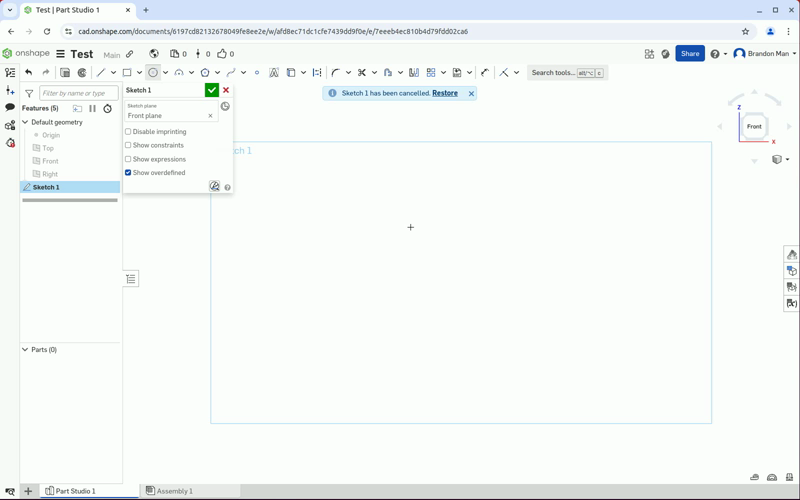
click(410, 226)
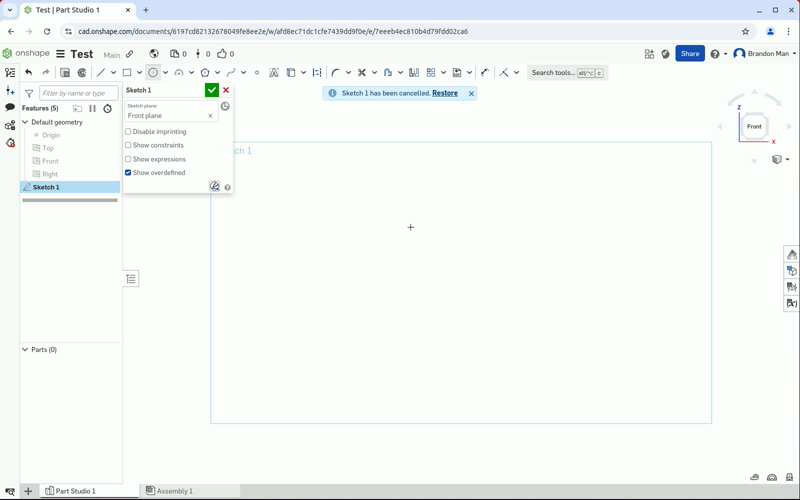
key_up(shift)
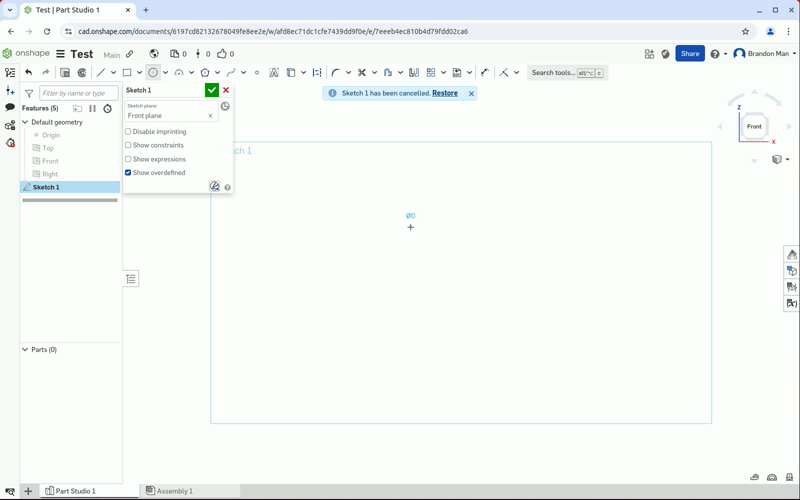
mouse_move(433, 226)
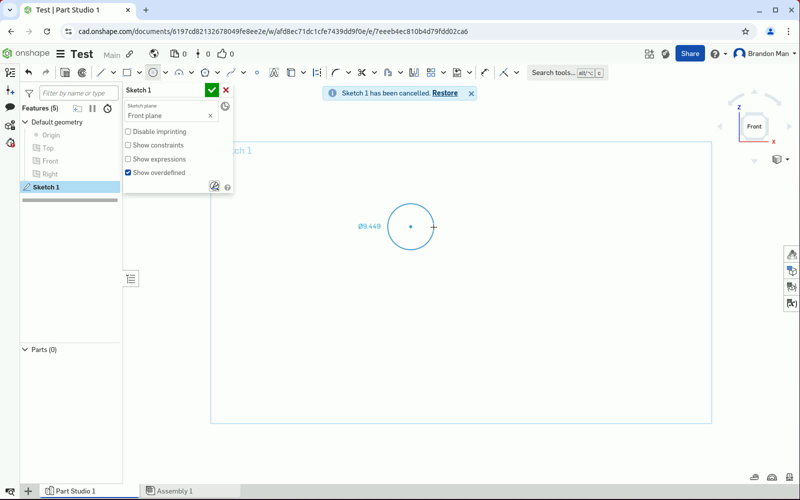
click(433, 226)
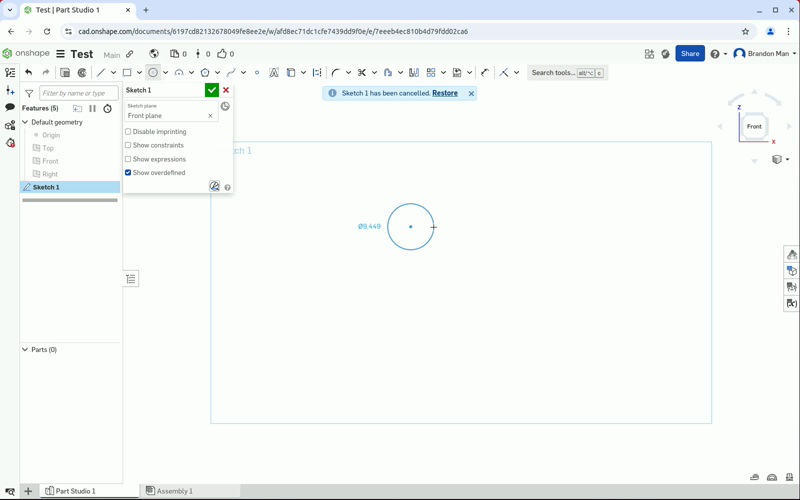
key(esc)
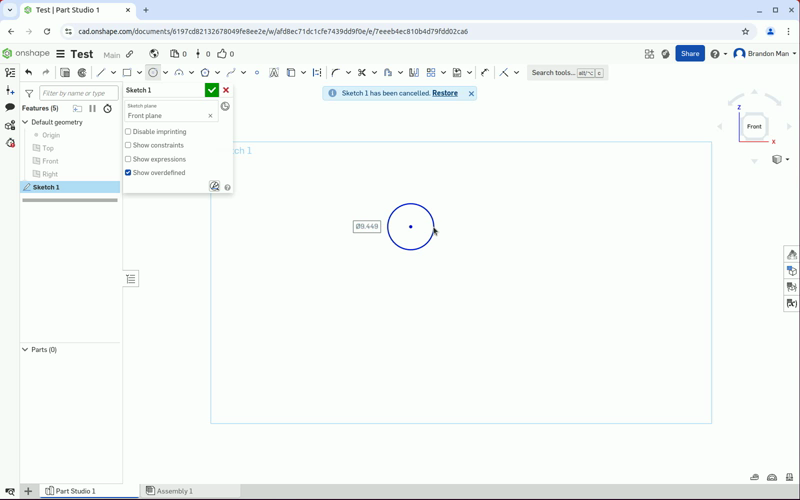
mouse_move(396, 233)
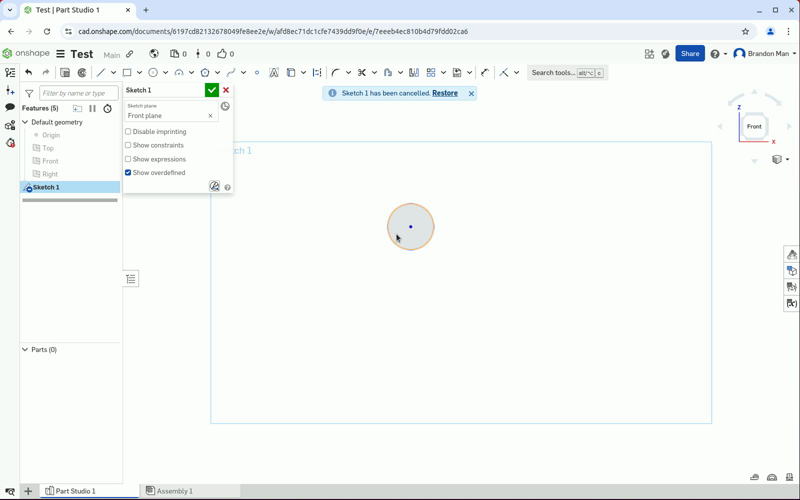
scroll(6)
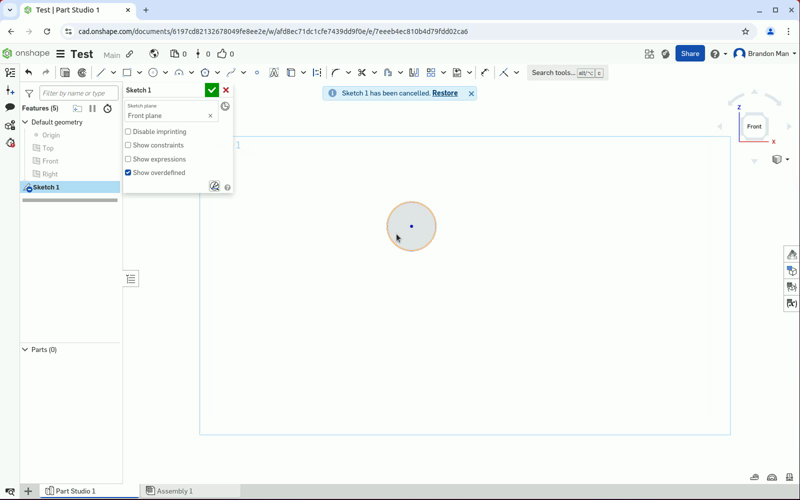
scroll(6)
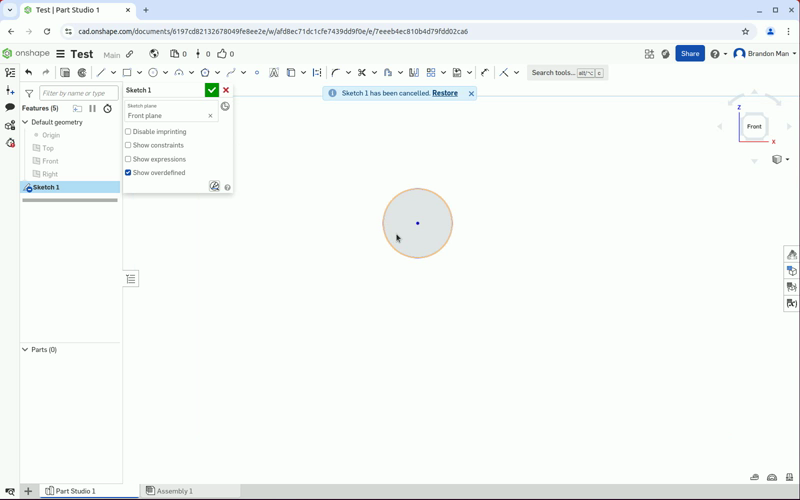
scroll(6)
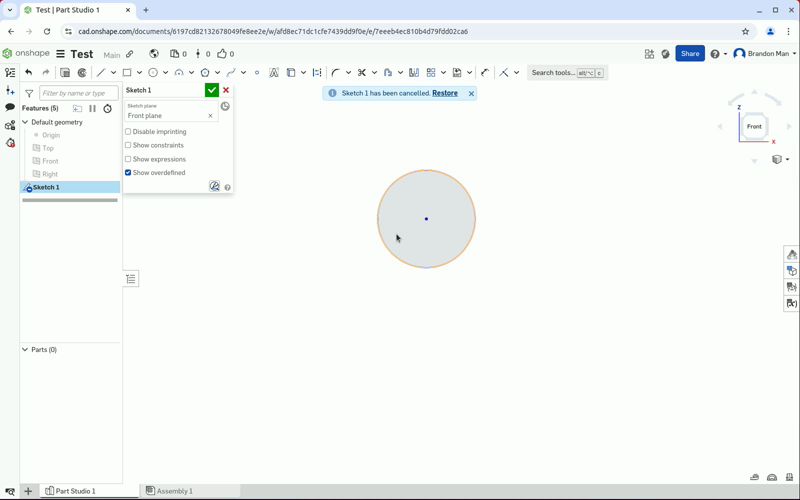
scroll(6)
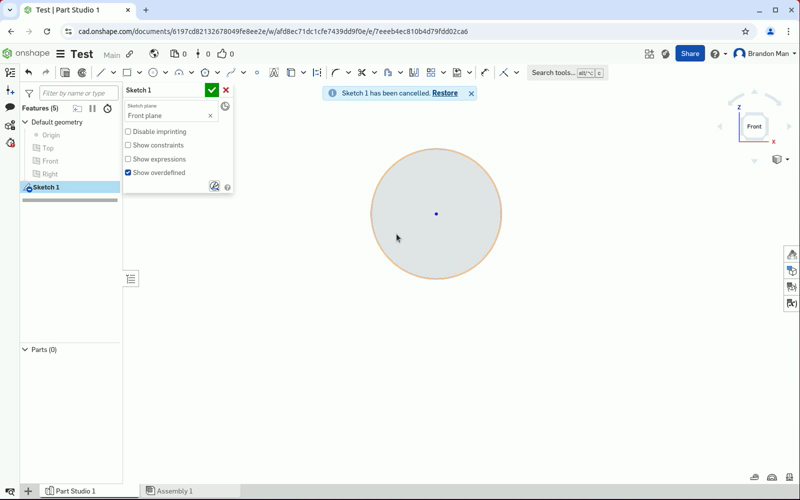
scroll(6)
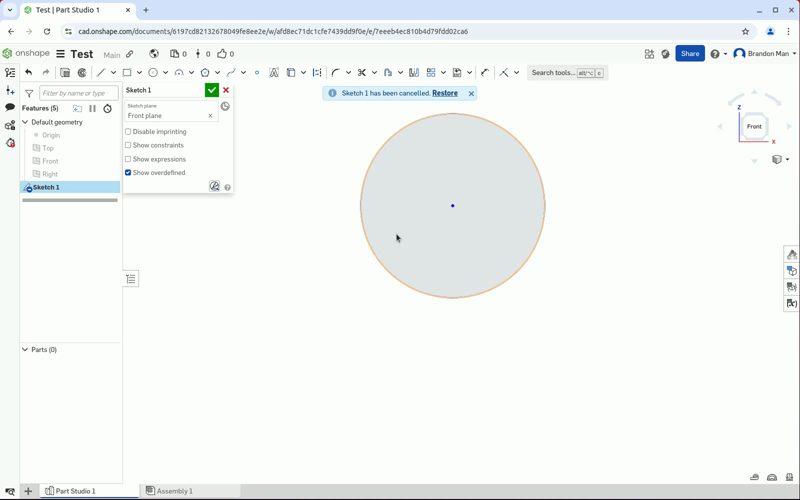
scroll(6)
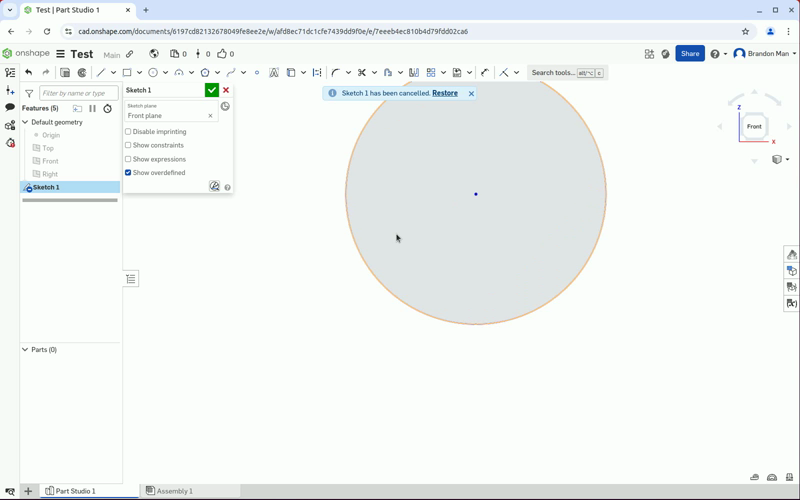
scroll(6)
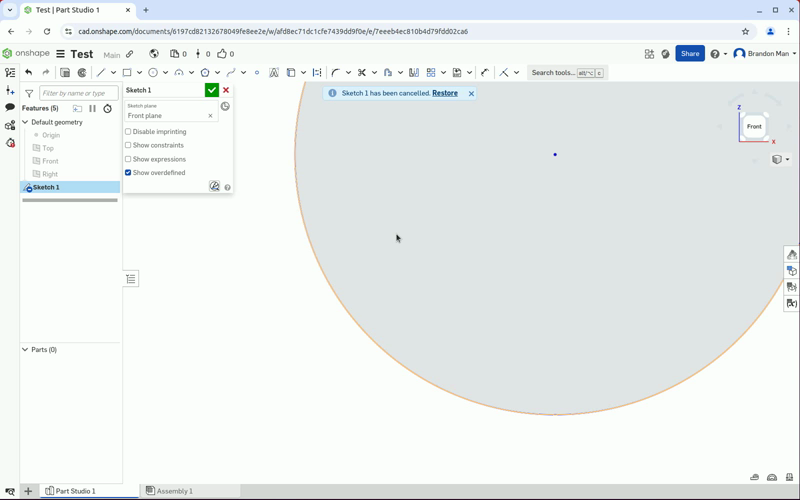
click(396, 233)
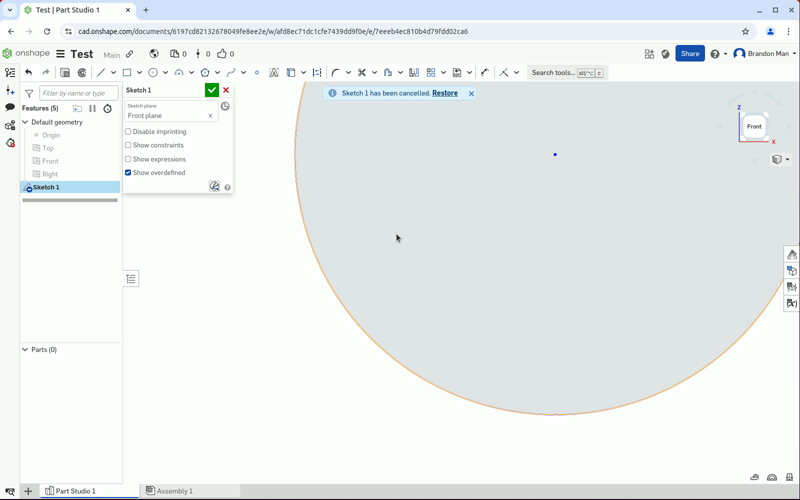
scroll(-6)
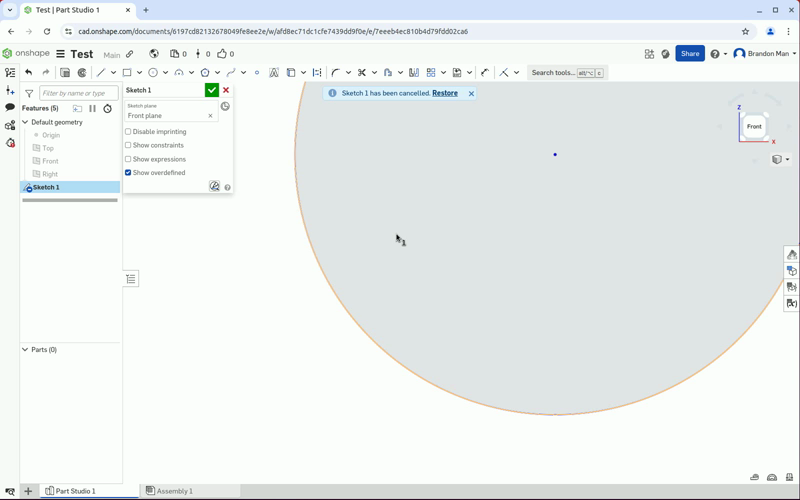
scroll(-6)
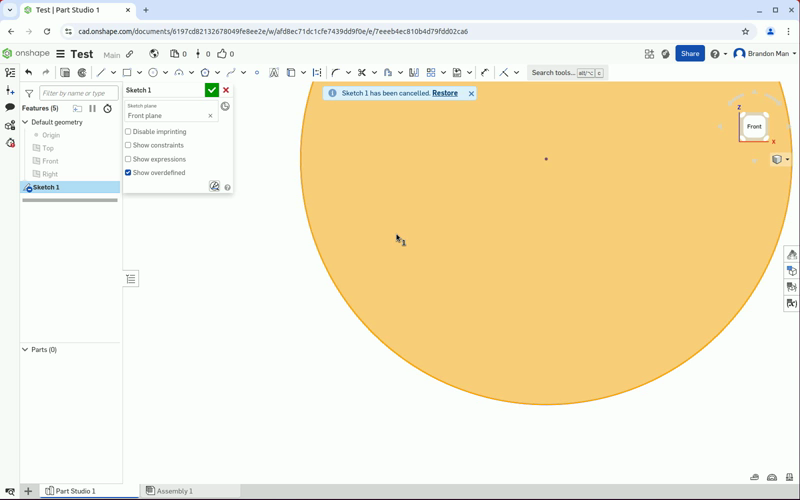
scroll(-6)
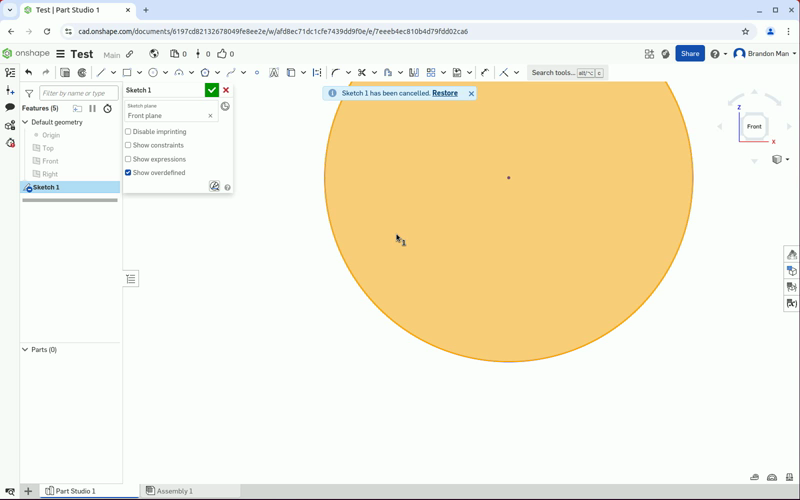
scroll(-6)
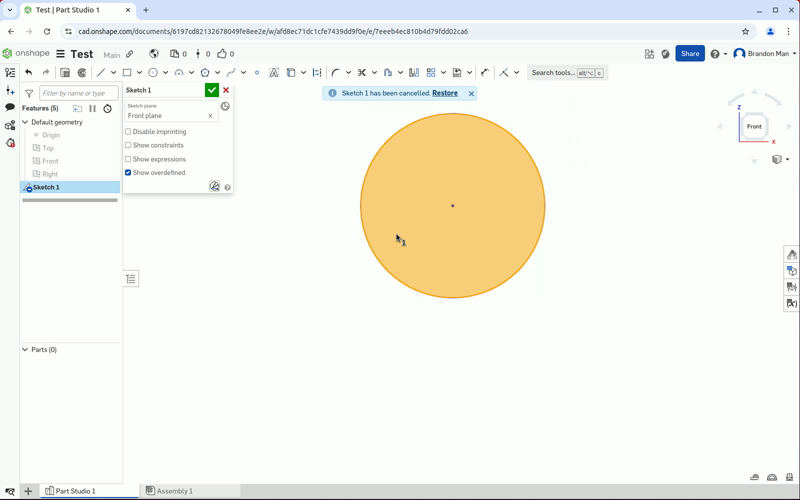
scroll(-6)
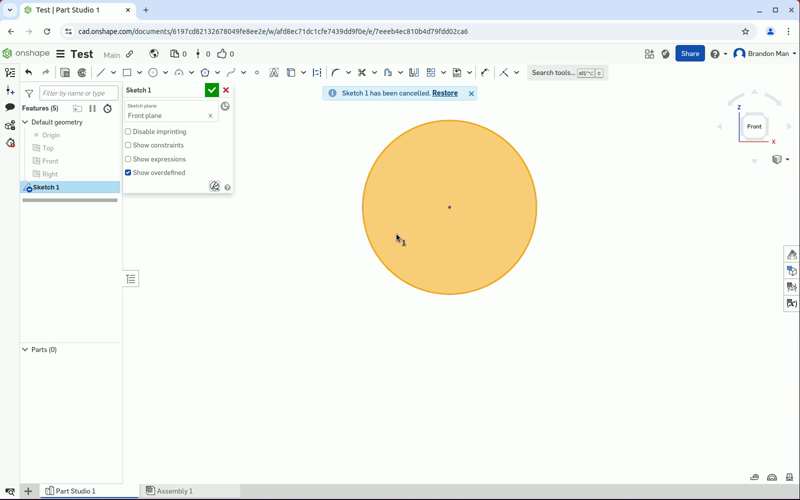
scroll(-6)
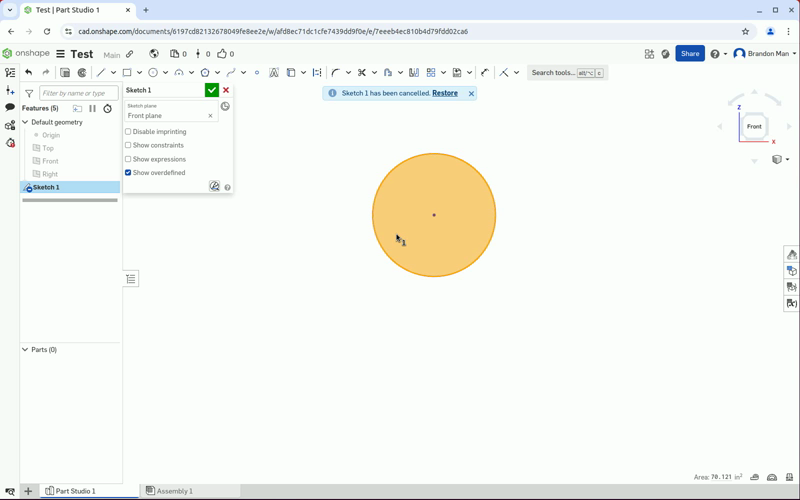
scroll(-6)
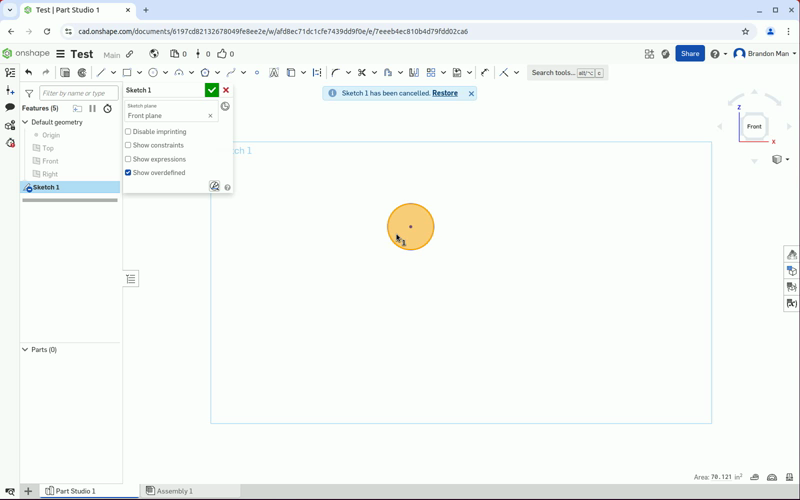
mouse_move(73, 352)
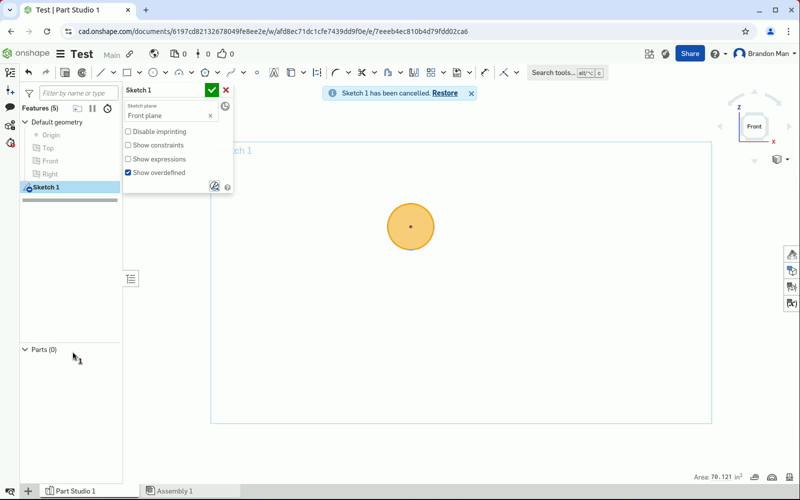
key(shift+y)
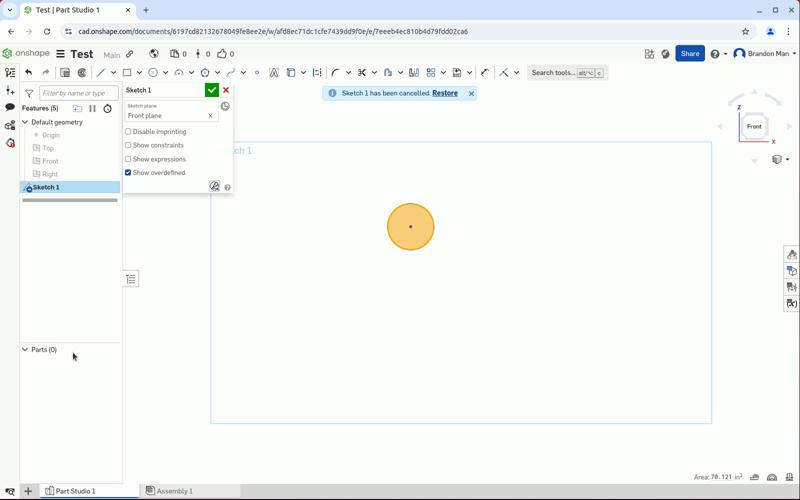
key(shift+e)
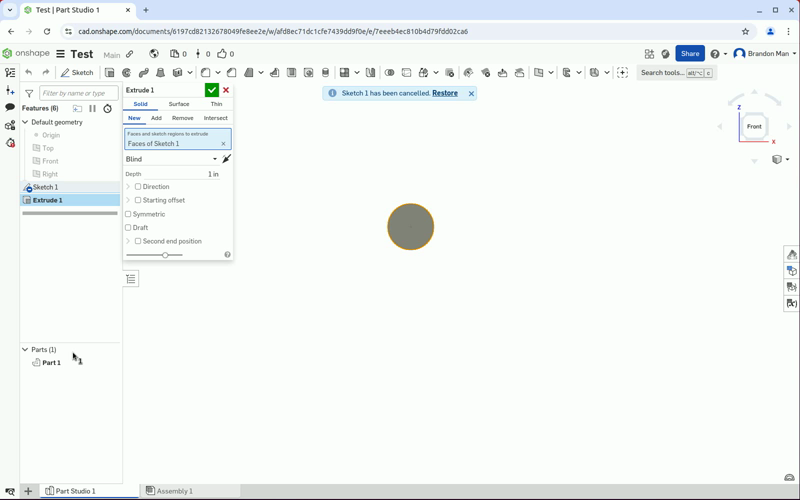
mouse_move(143, 106)
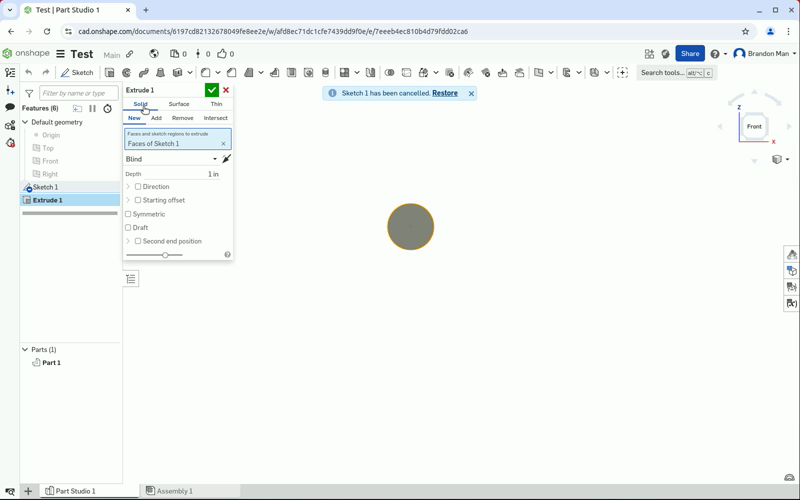
click(143, 106)
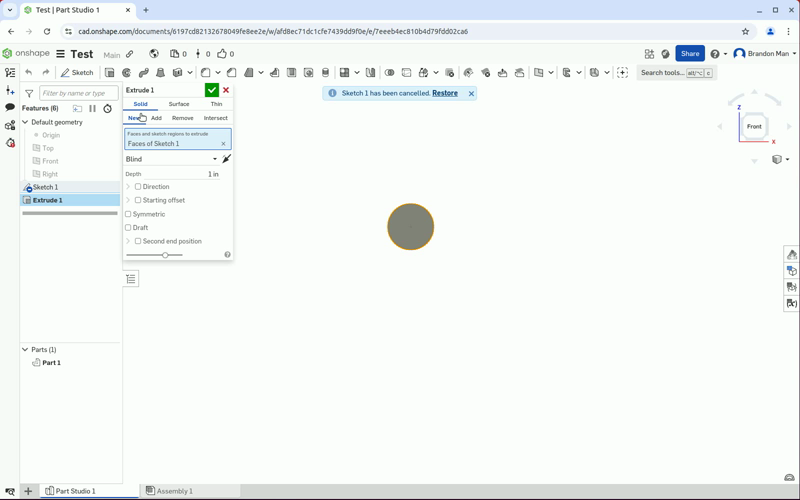
mouse_move(137, 120)
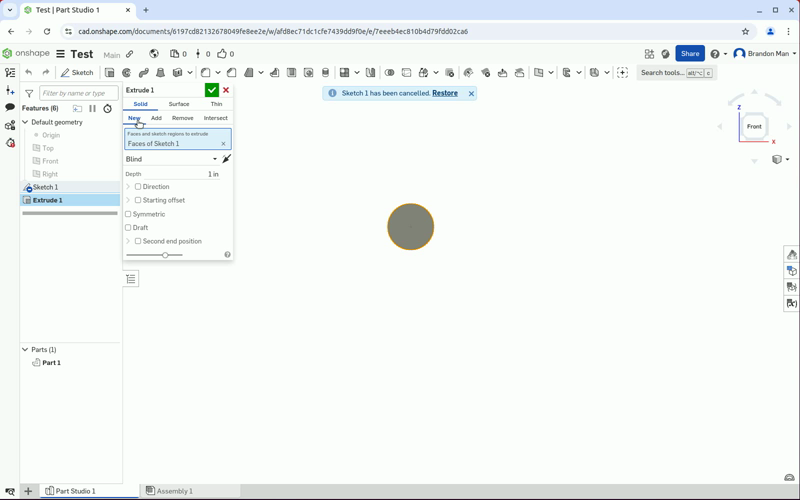
click(137, 120)
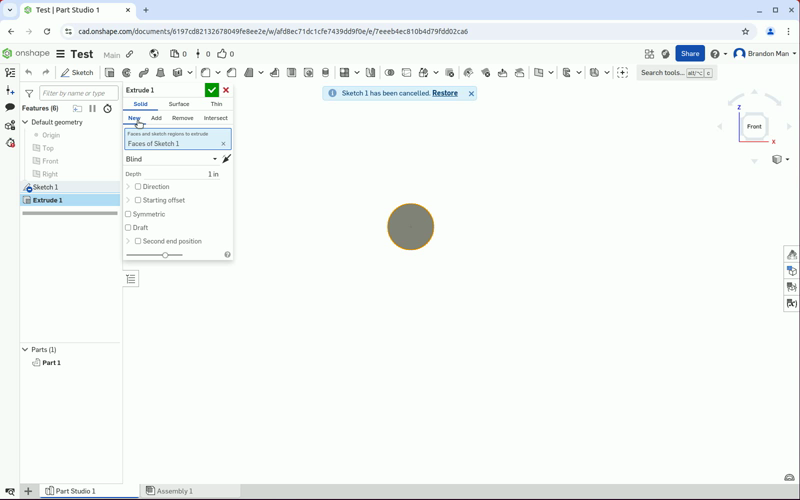
key(tab, 4)
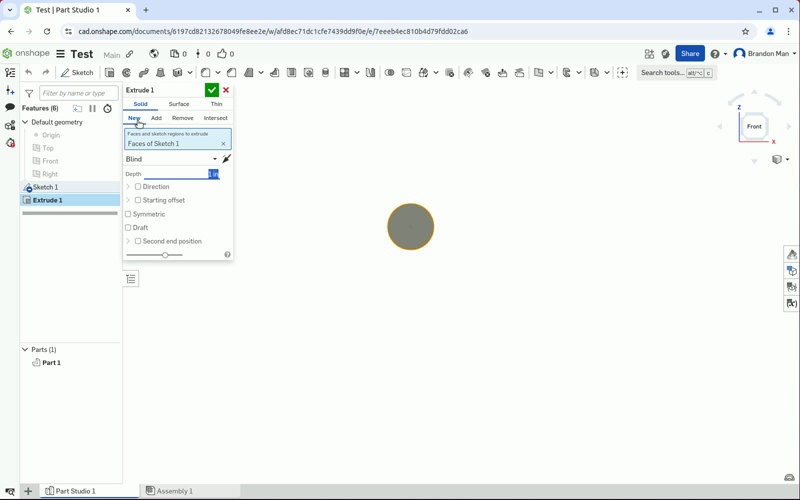
text(13.961)
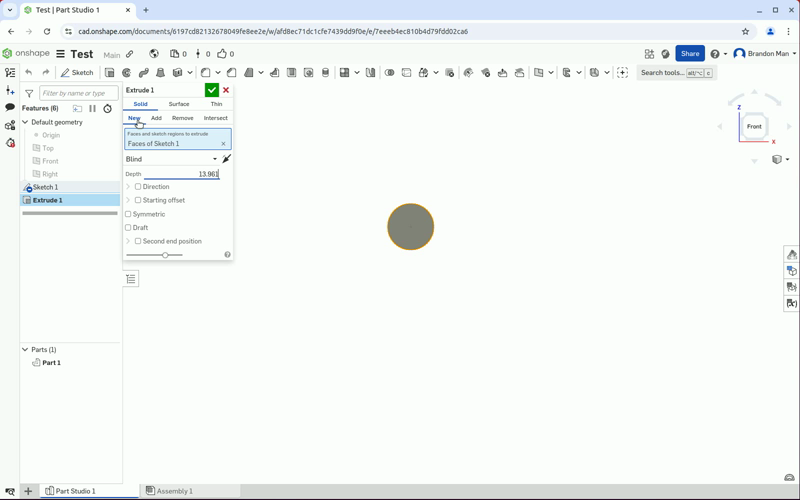
key(enter)
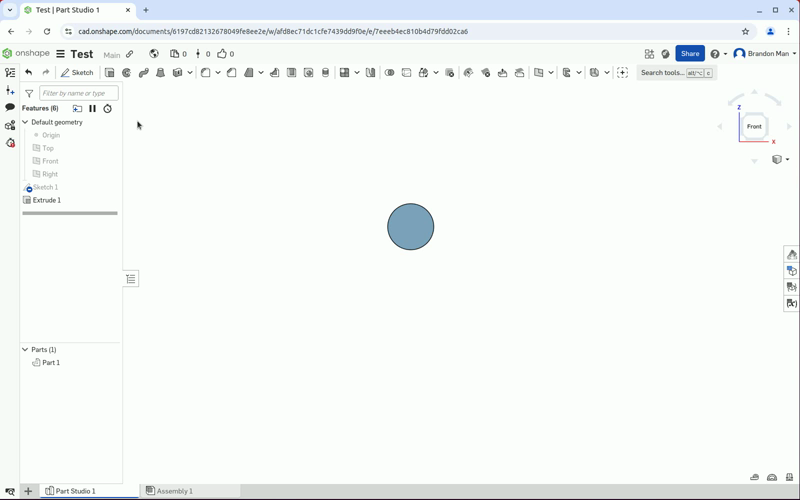
key(shift+h)
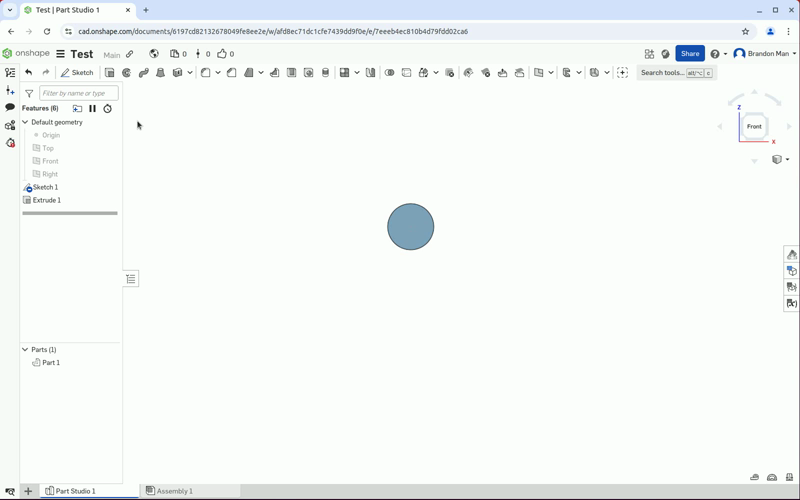
key(shift+h)
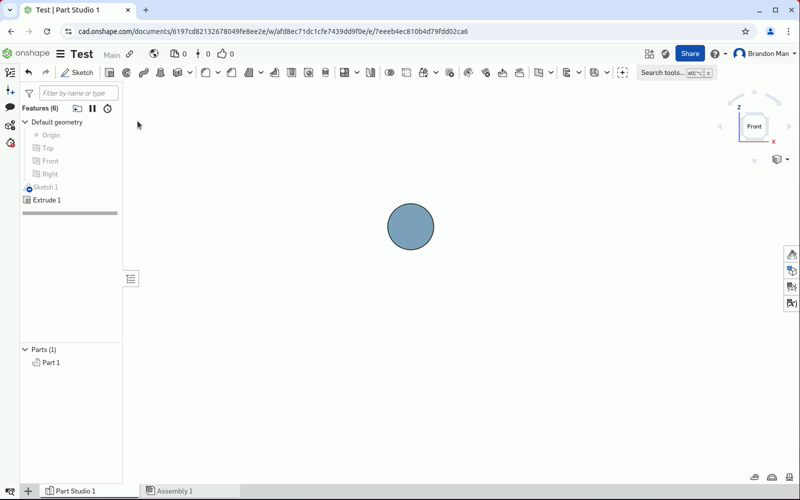
mouse_move(73, 189)
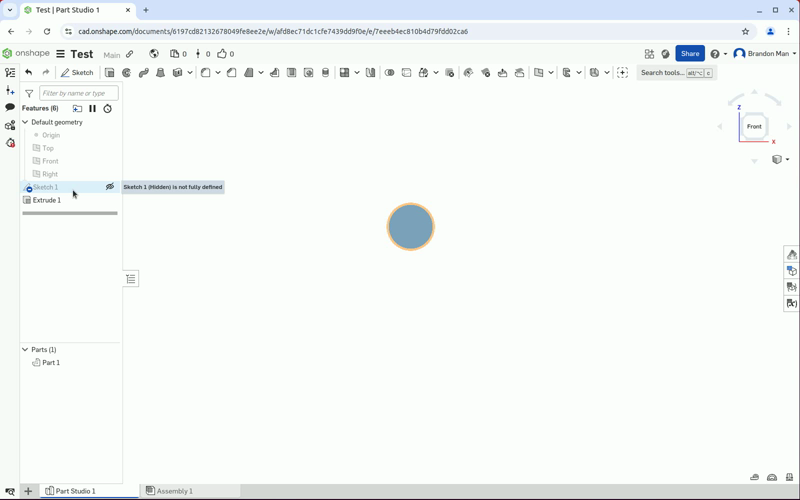
click(73, 189)
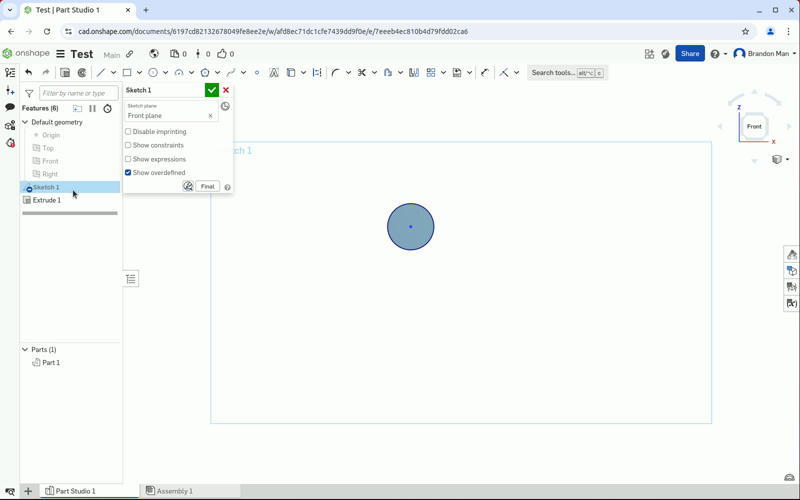
mouse_move(229, 92)
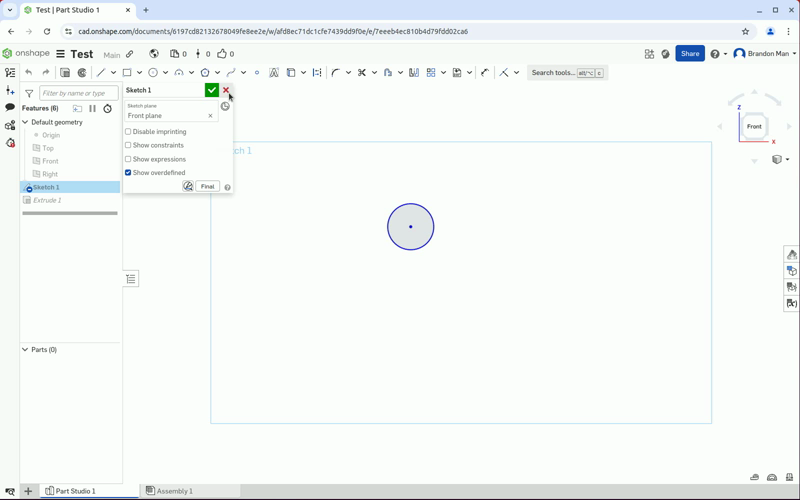
click(229, 92)
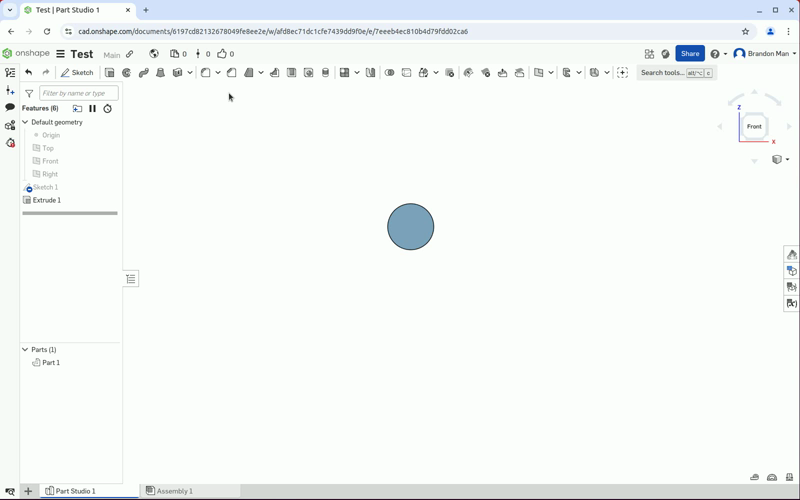
mouse_move(541, 75)
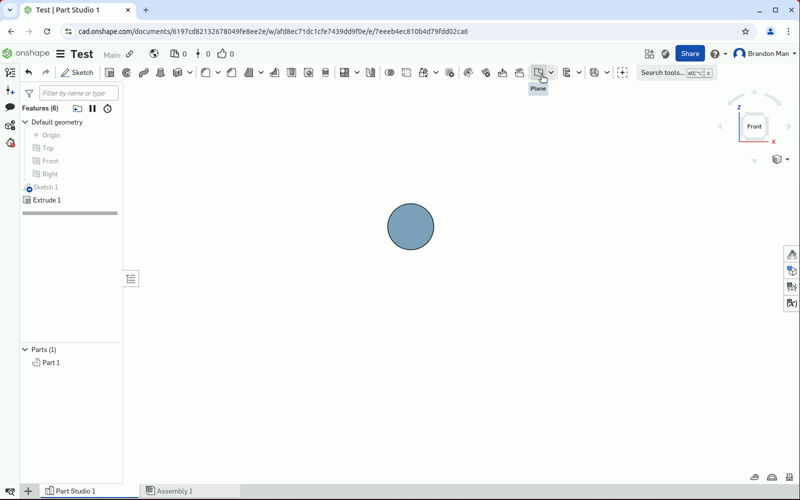
click(541, 75)
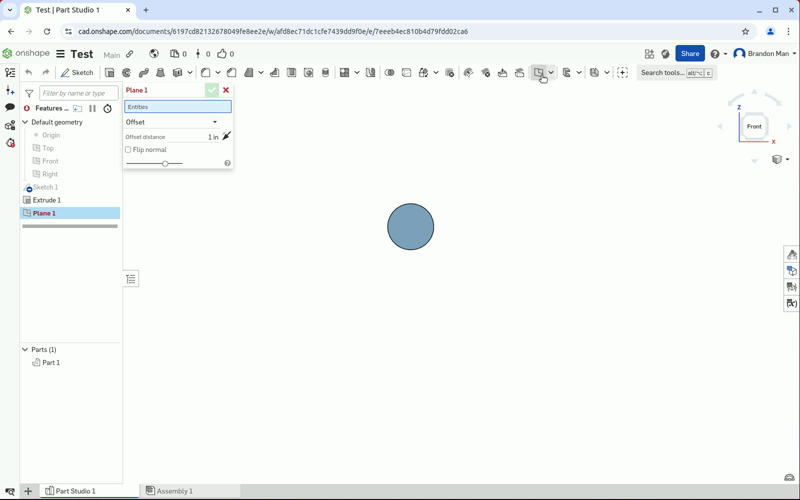
mouse_move(73, 163)
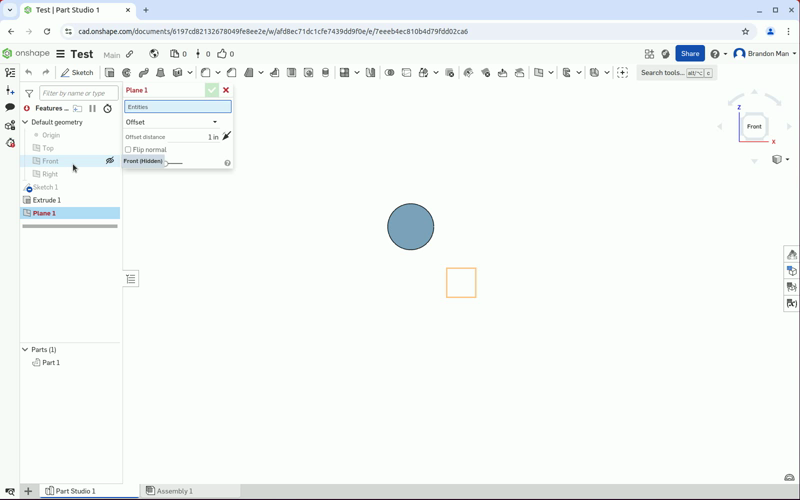
click(73, 163)
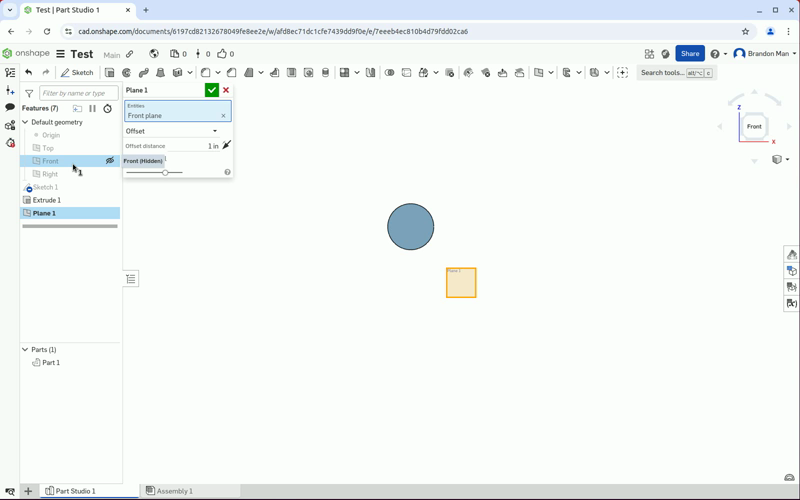
key(tab, 2)
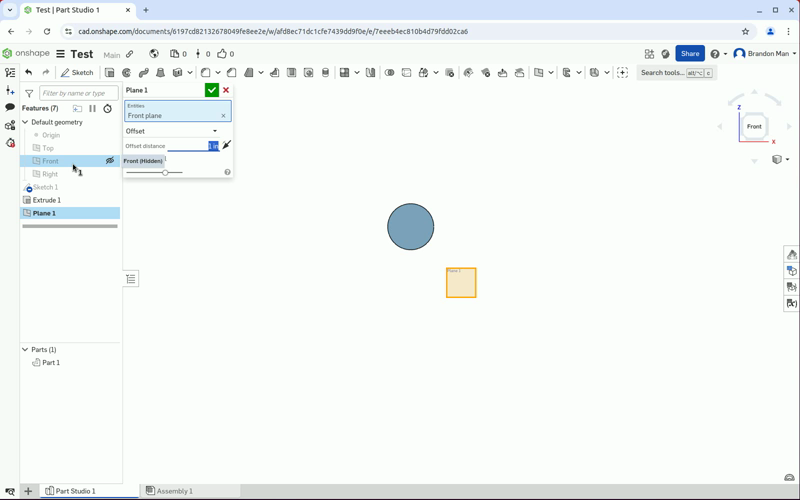
text(13.957)
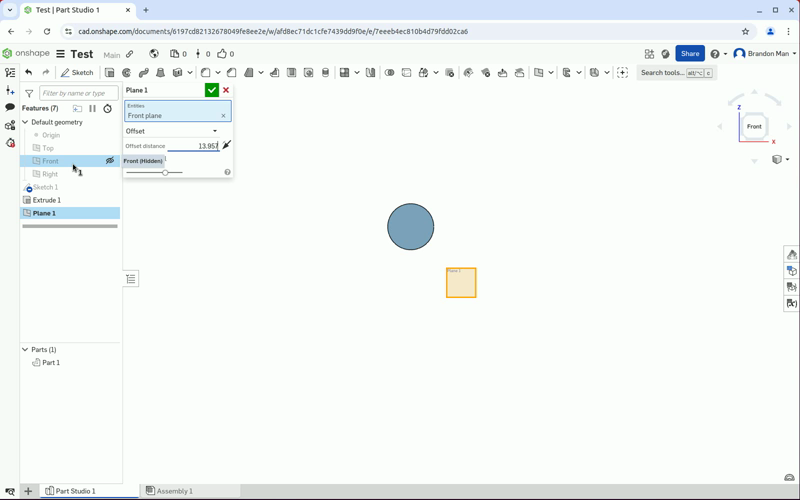
key(enter, 2)
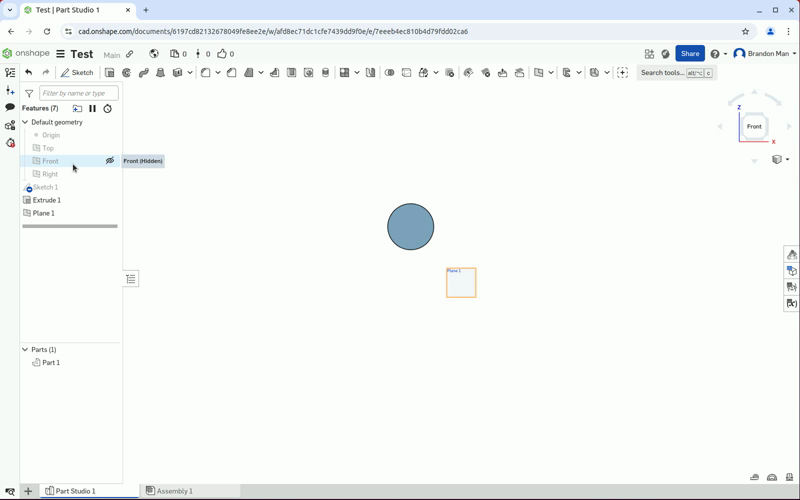
key(shift+s)
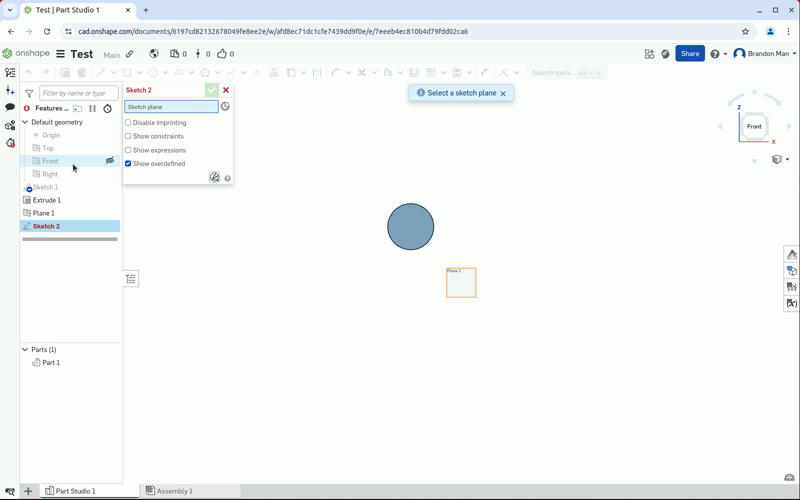
mouse_move(73, 215)
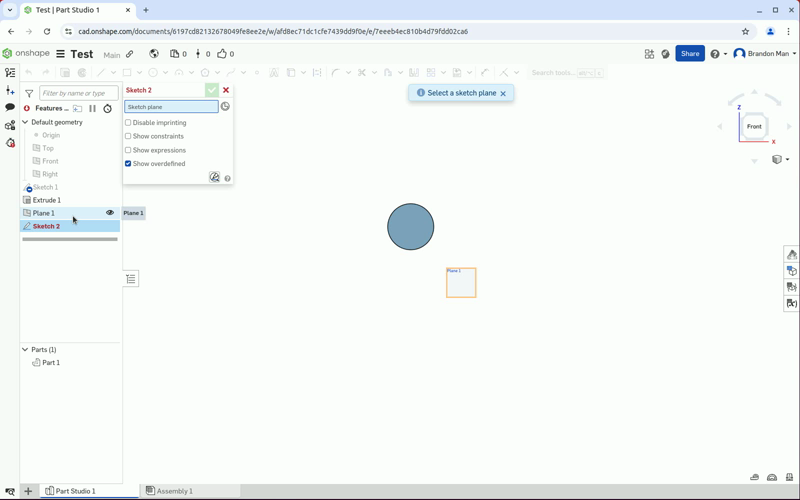
click(73, 215)
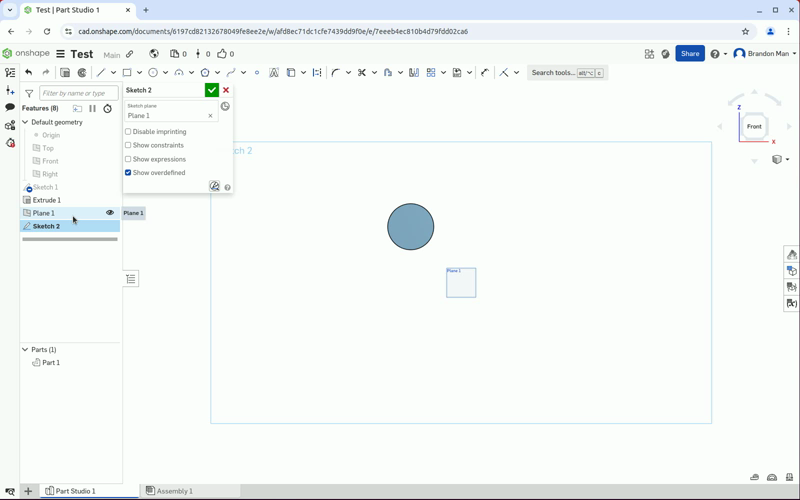
mouse_move(73, 352)
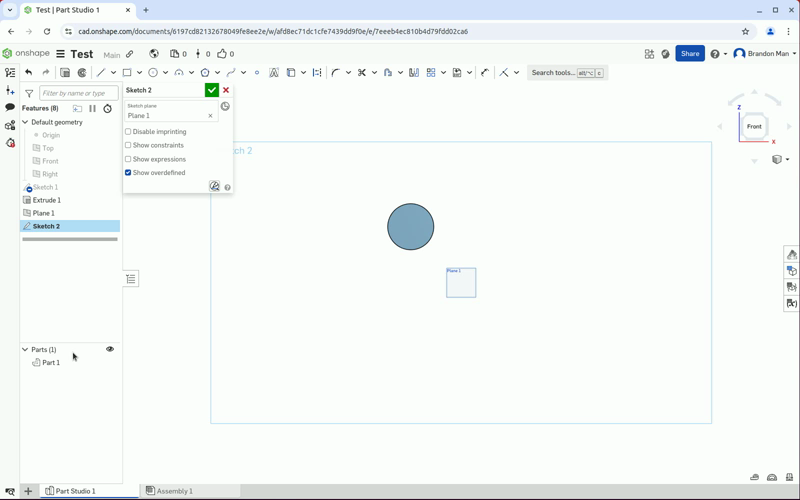
key(y)
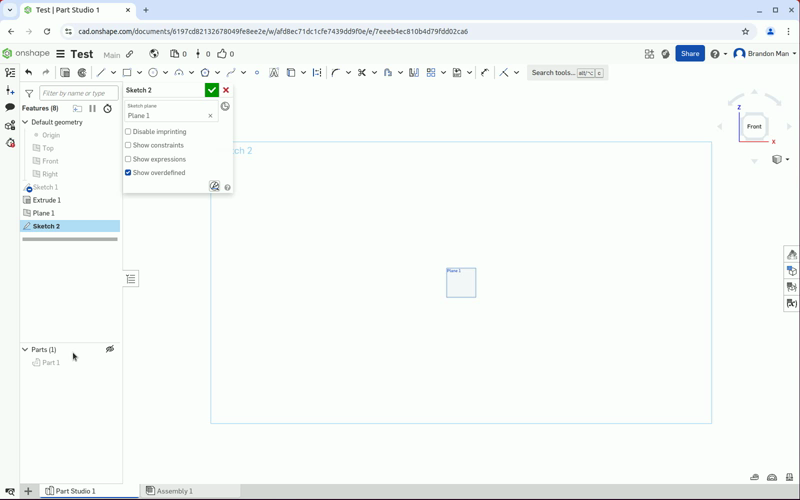
key(c)
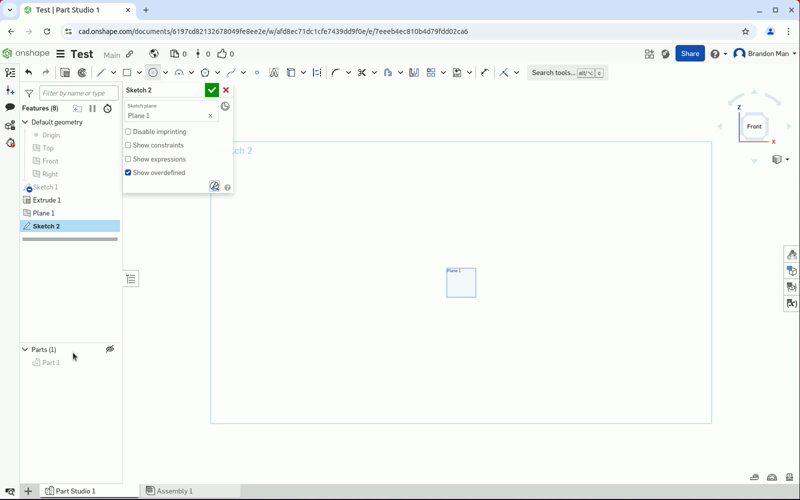
key_down(shift)
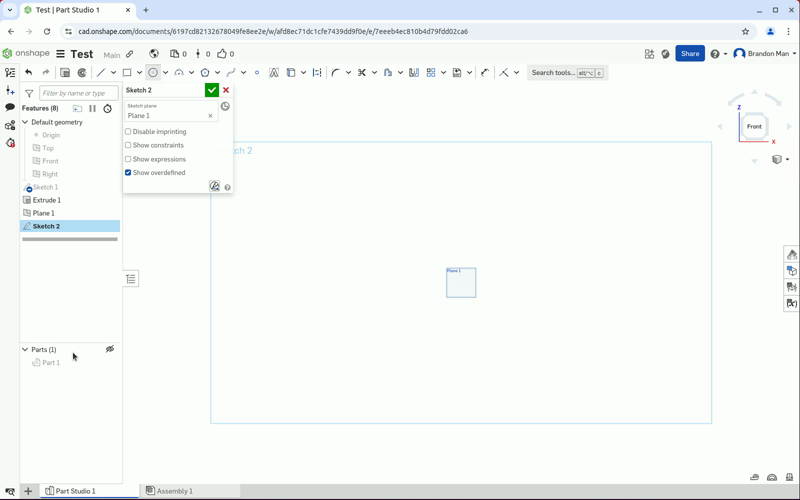
mouse_move(411, 226)
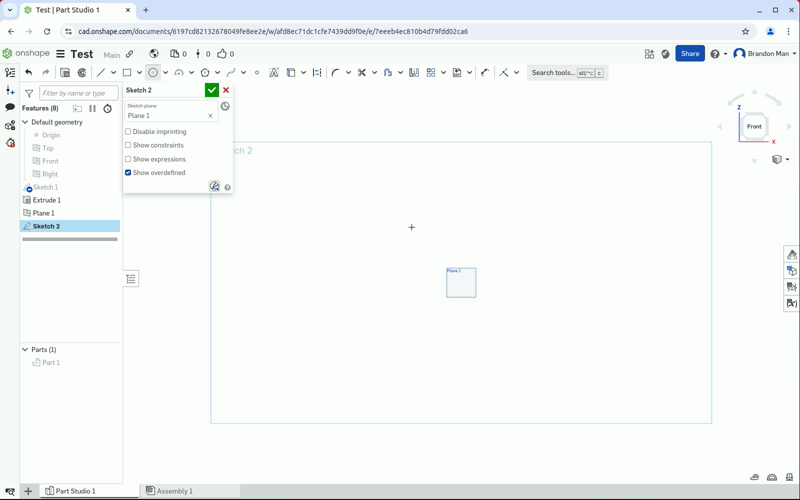
click(411, 226)
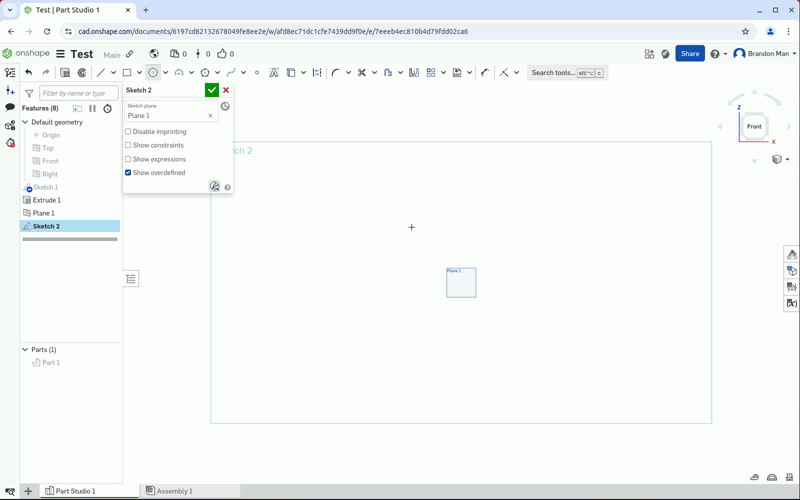
key_up(shift)
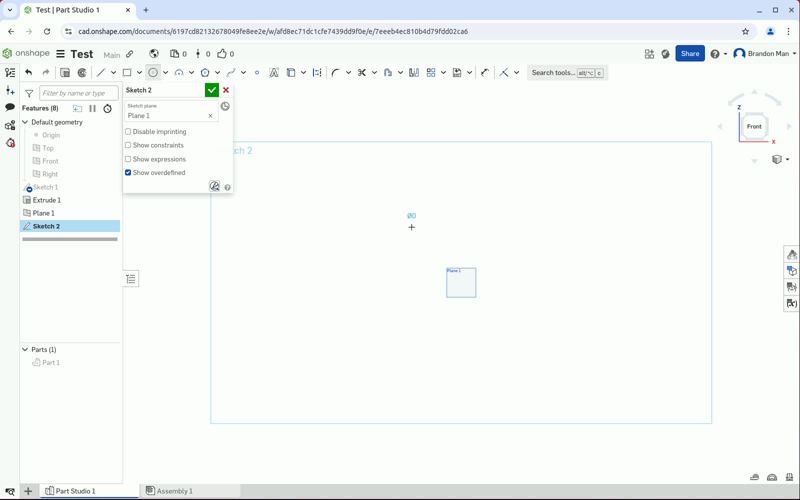
mouse_move(427, 226)
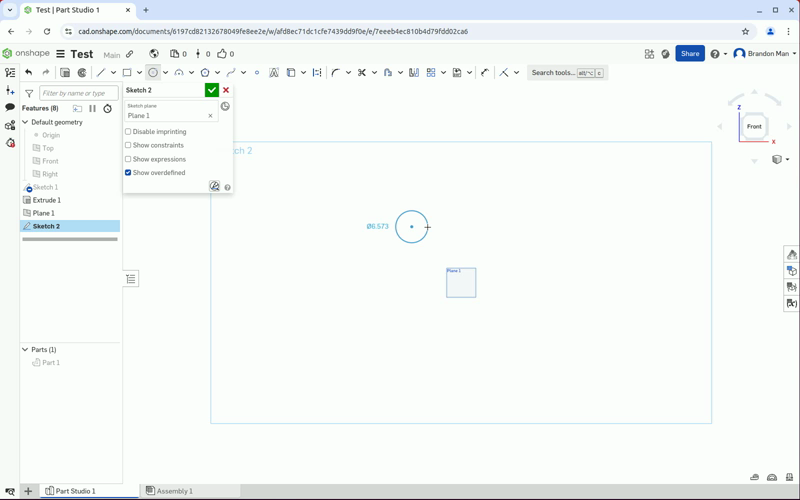
click(427, 226)
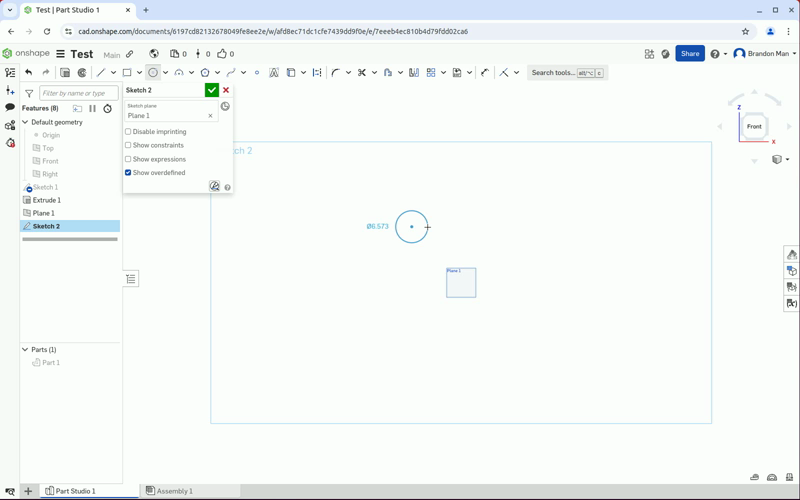
key(esc)
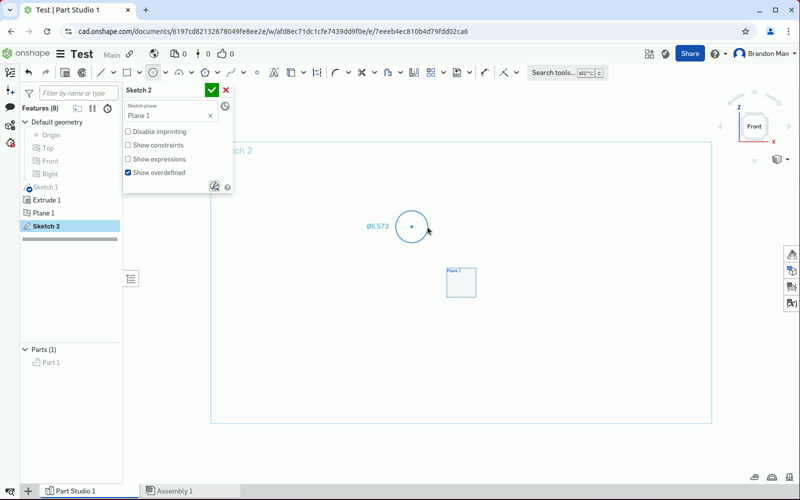
mouse_move(404, 238)
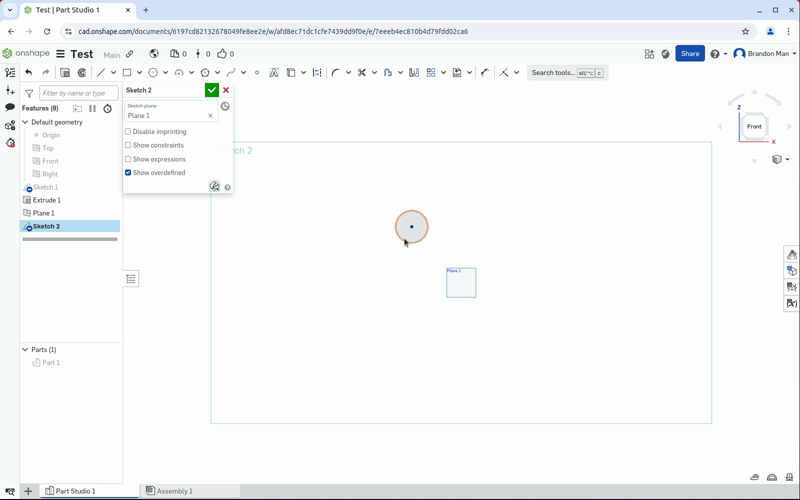
scroll(6)
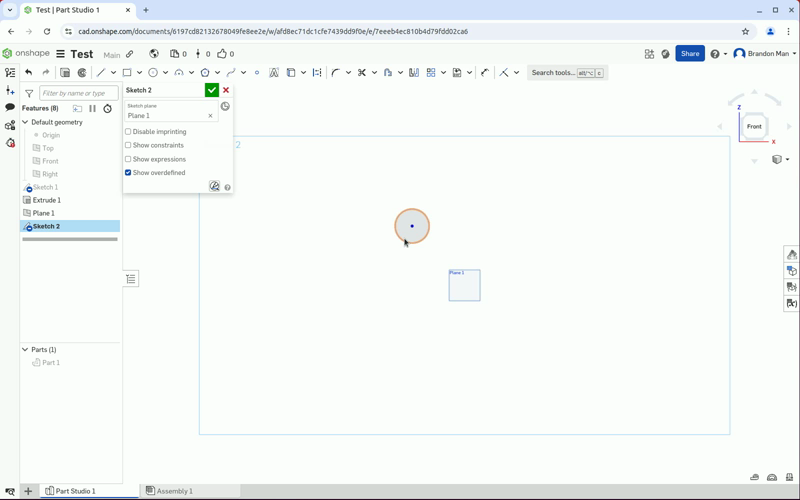
scroll(6)
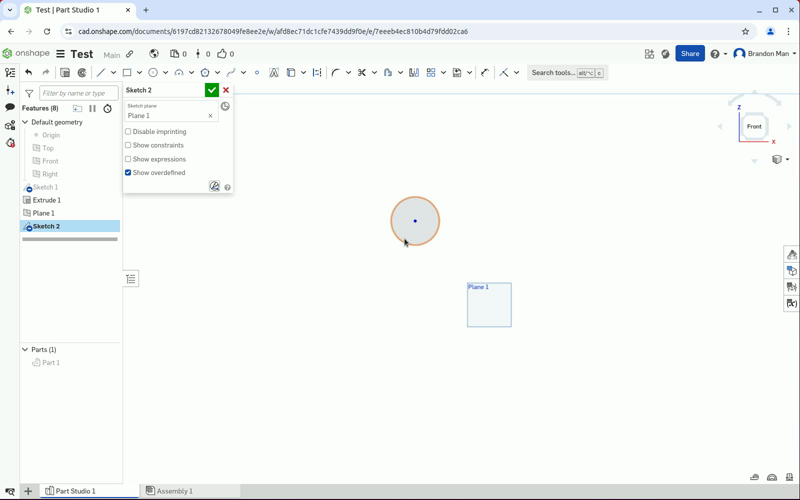
scroll(6)
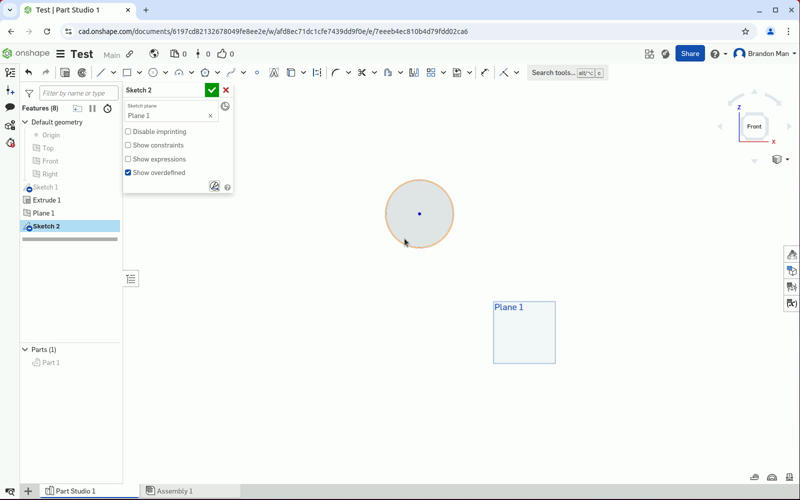
scroll(6)
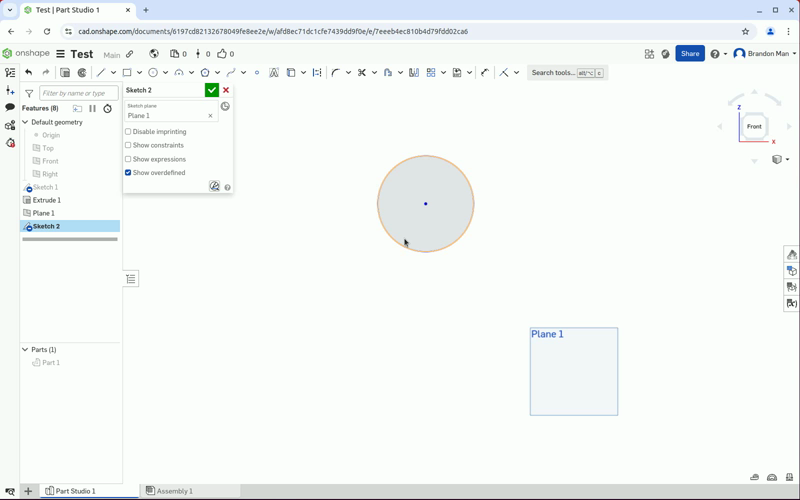
scroll(6)
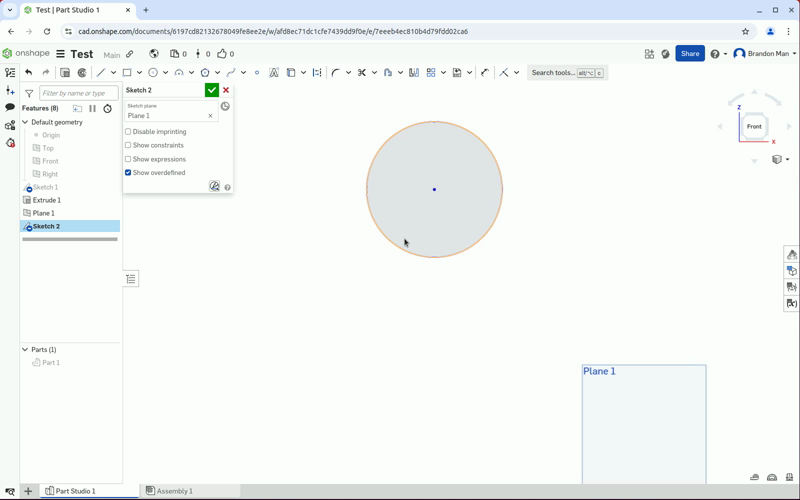
scroll(6)
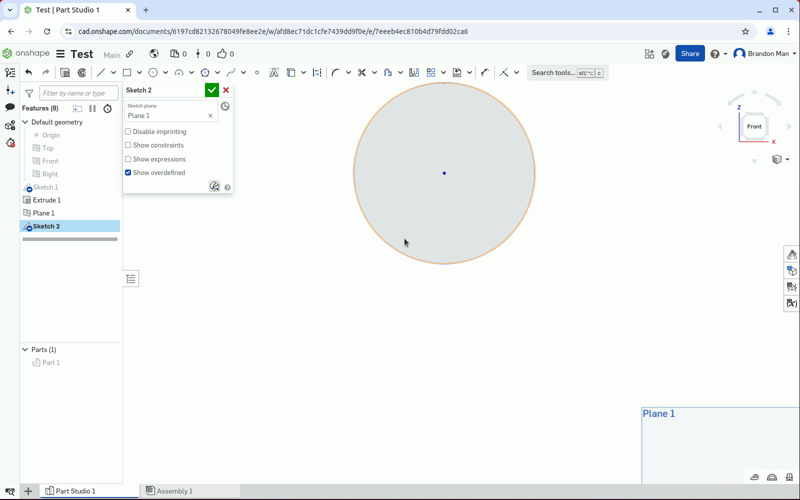
scroll(6)
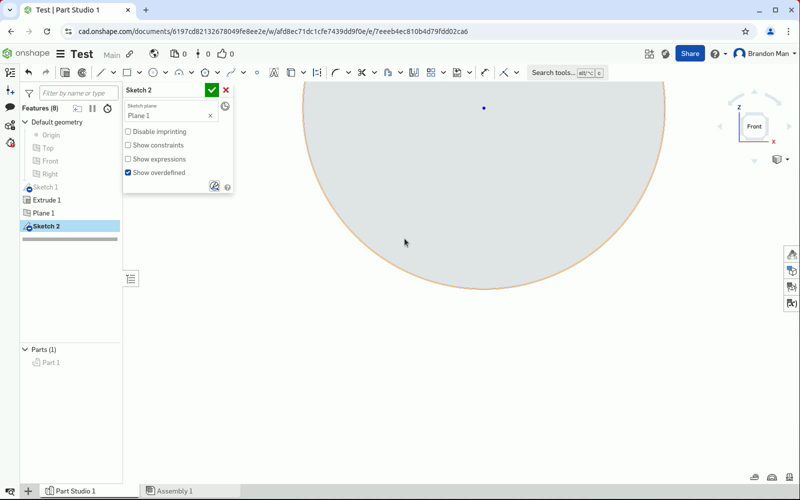
click(404, 238)
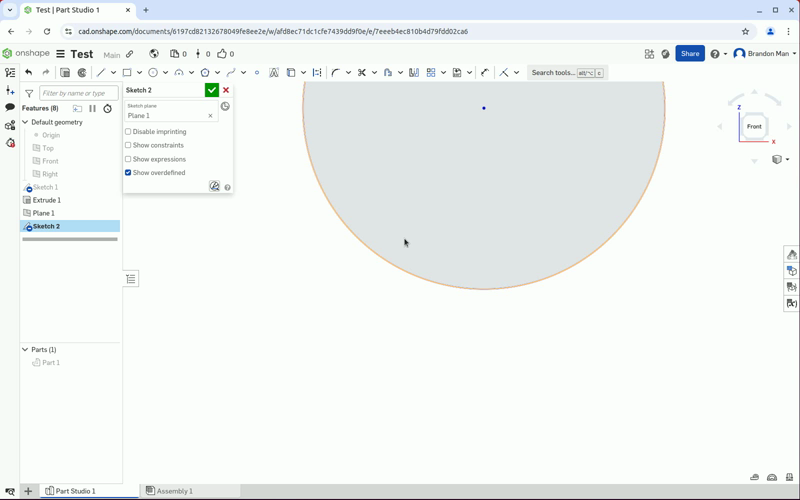
scroll(-6)
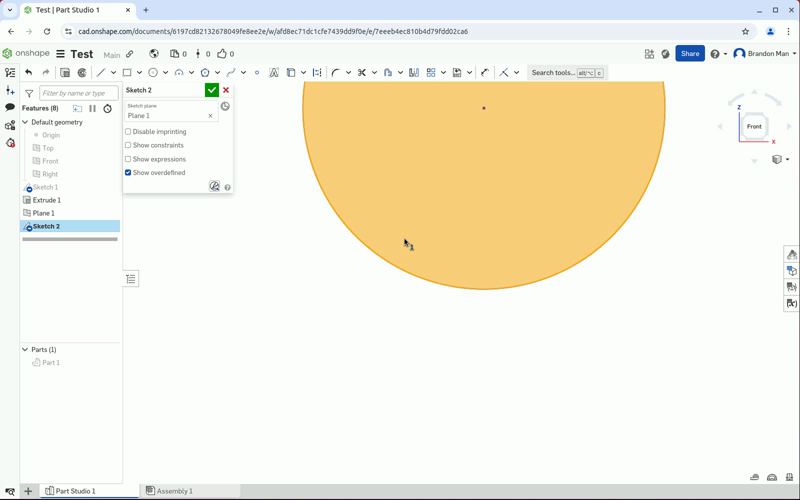
scroll(-6)
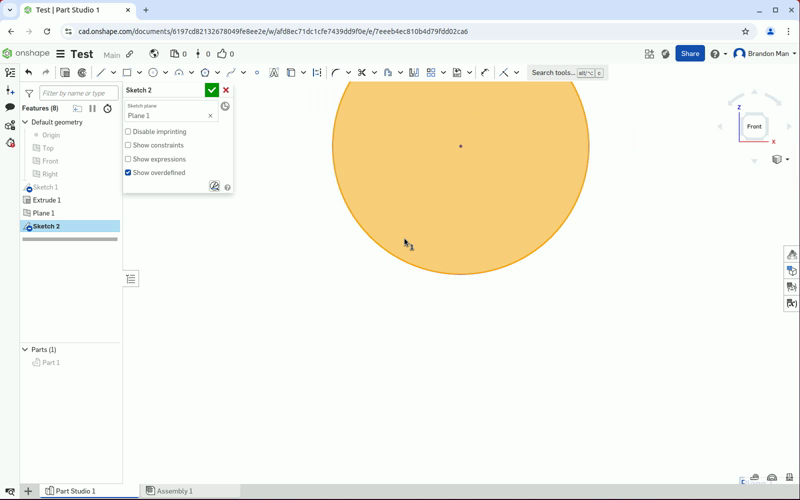
scroll(-6)
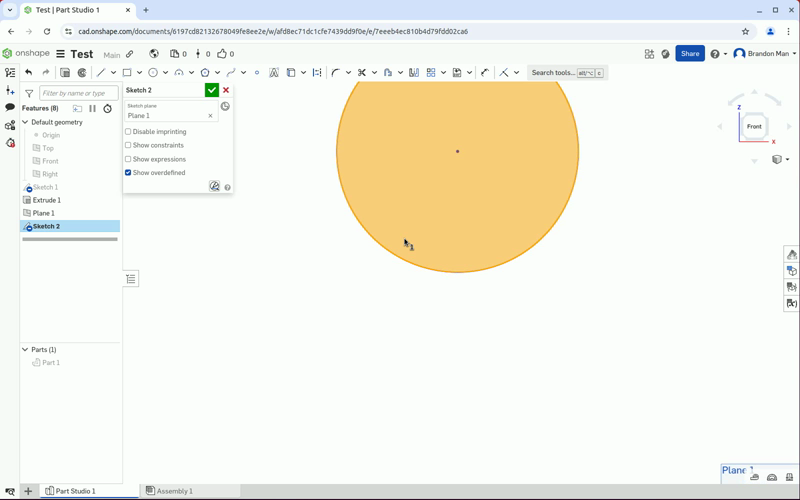
scroll(-6)
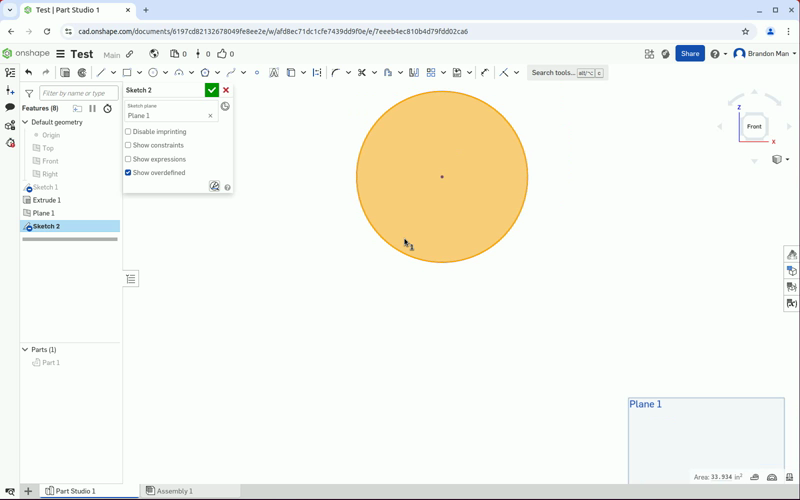
scroll(-6)
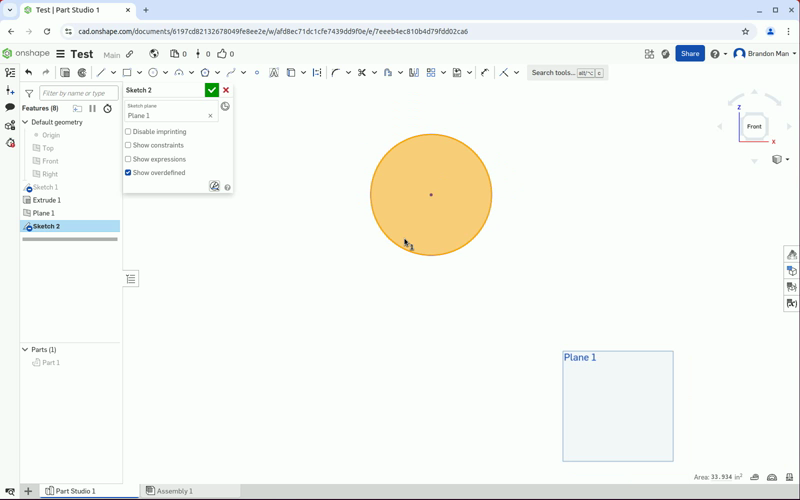
scroll(-6)
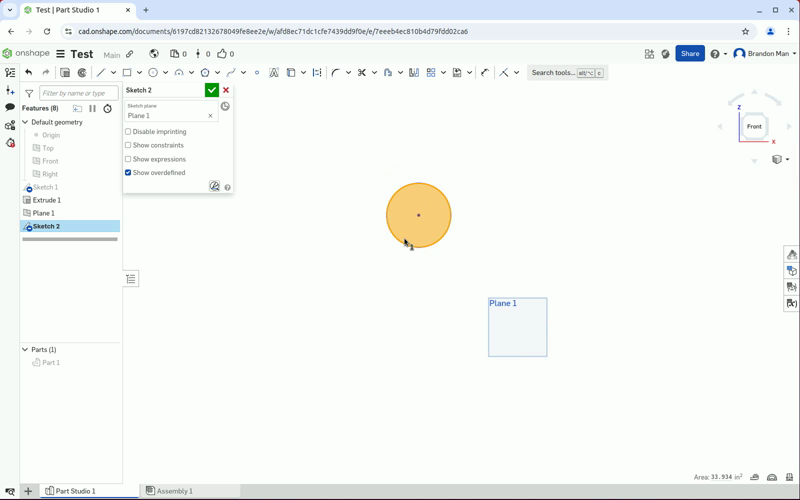
scroll(-6)
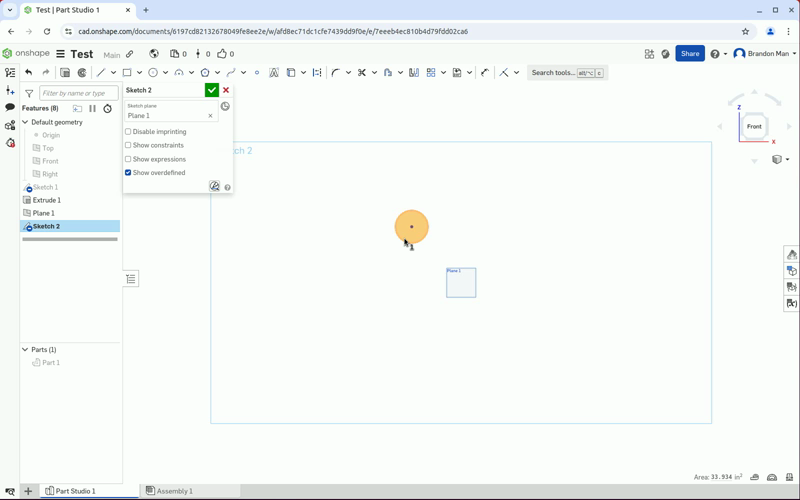
mouse_move(73, 352)
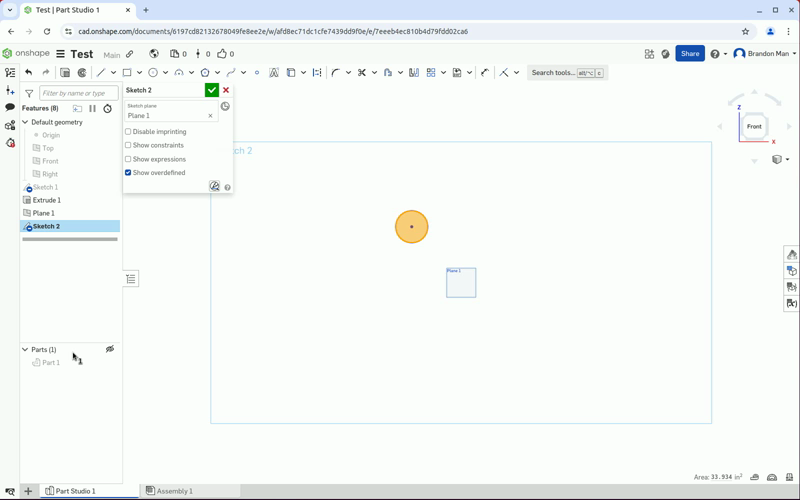
key(shift+y)
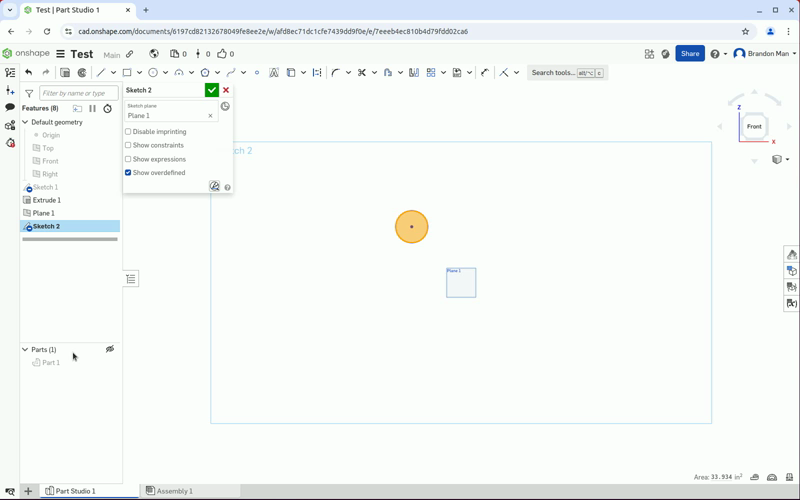
key(shift+e)
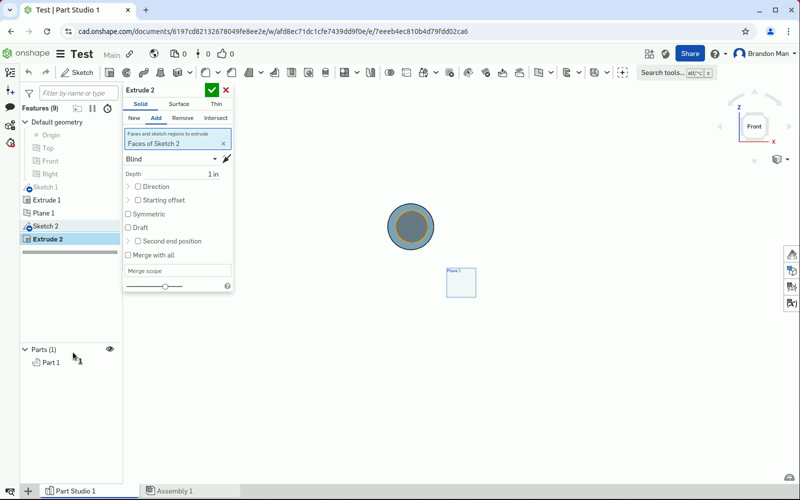
mouse_move(143, 106)
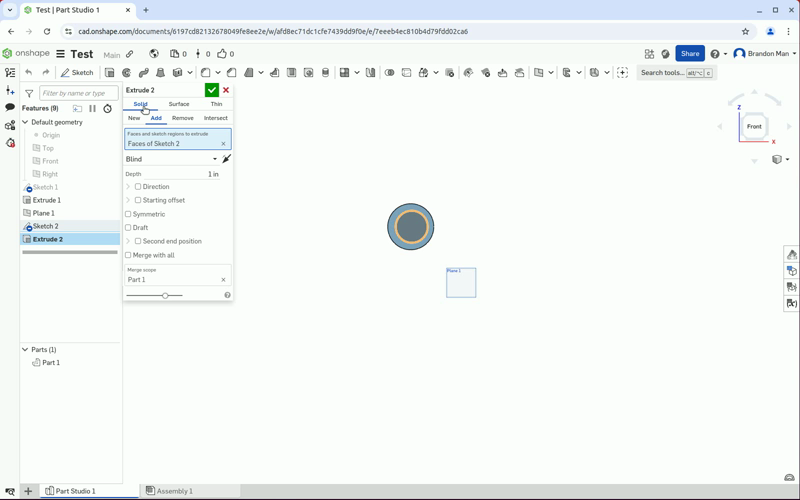
click(143, 106)
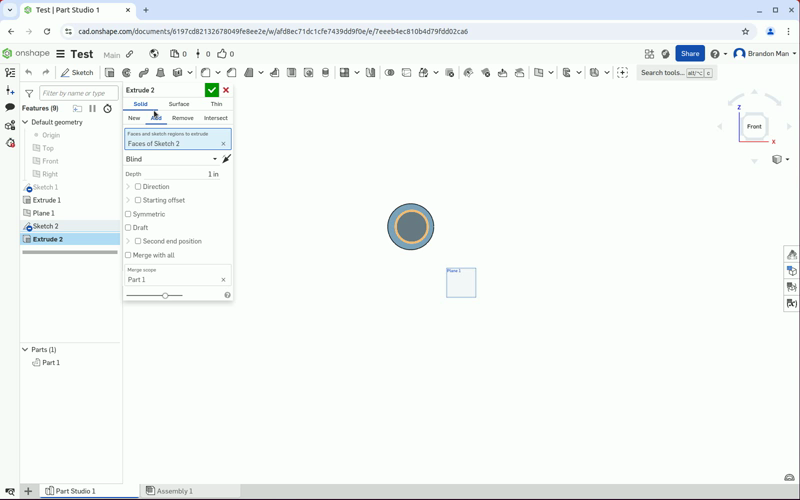
mouse_move(186, 120)
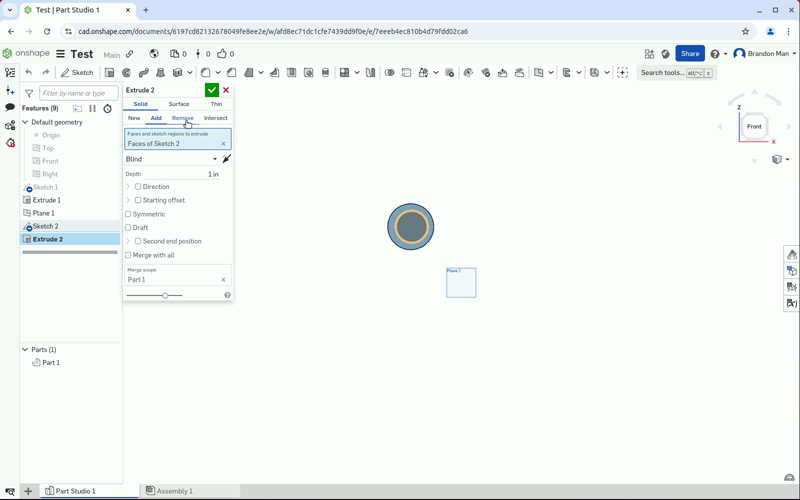
click(186, 120)
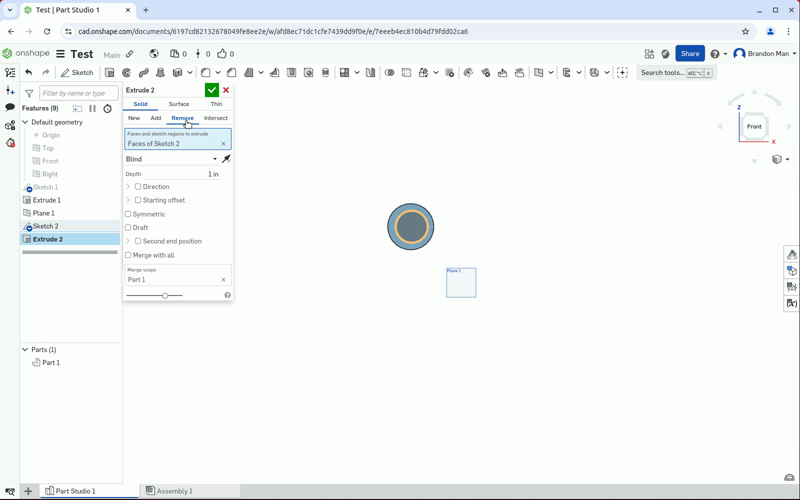
key(tab, 4)
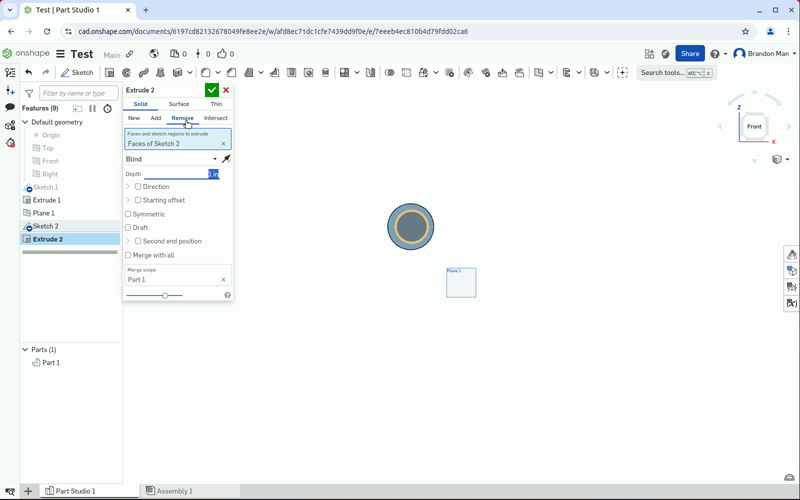
text(15.405)
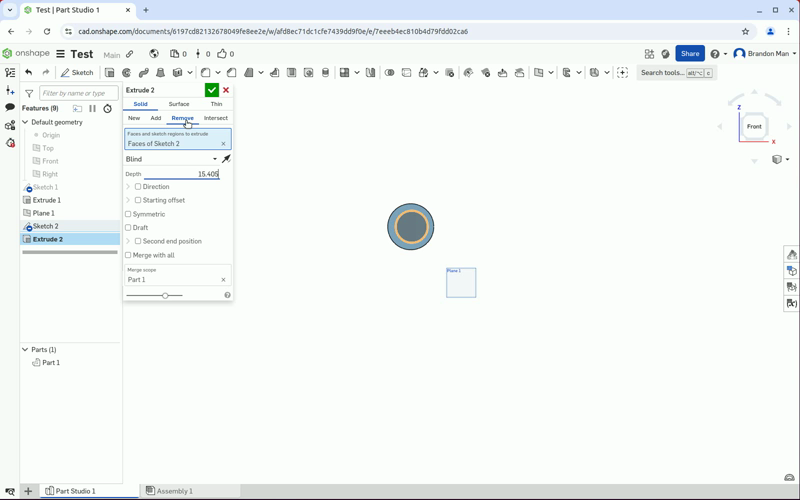
key(tab, 6)
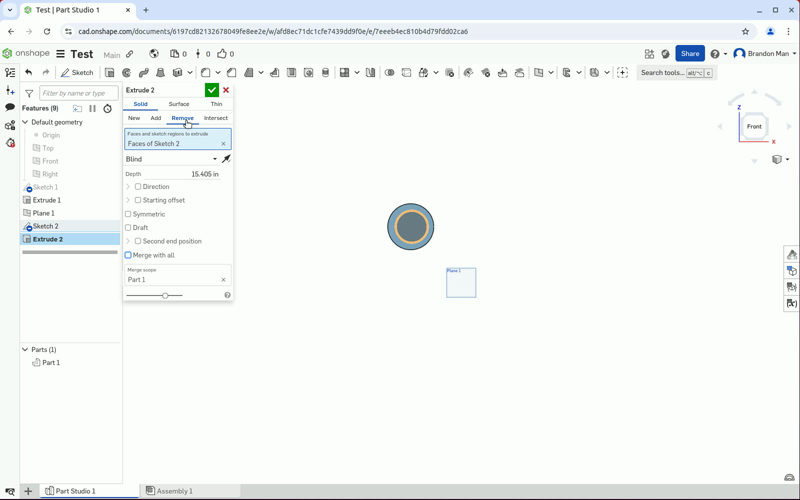
key(space)
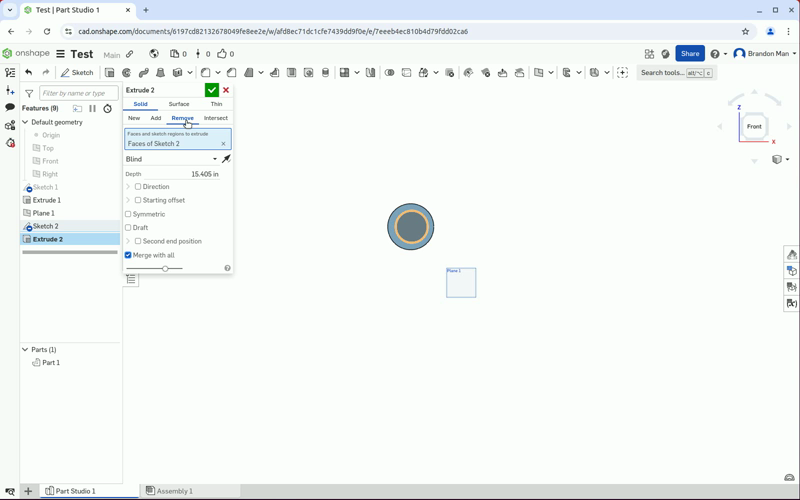
key(enter)
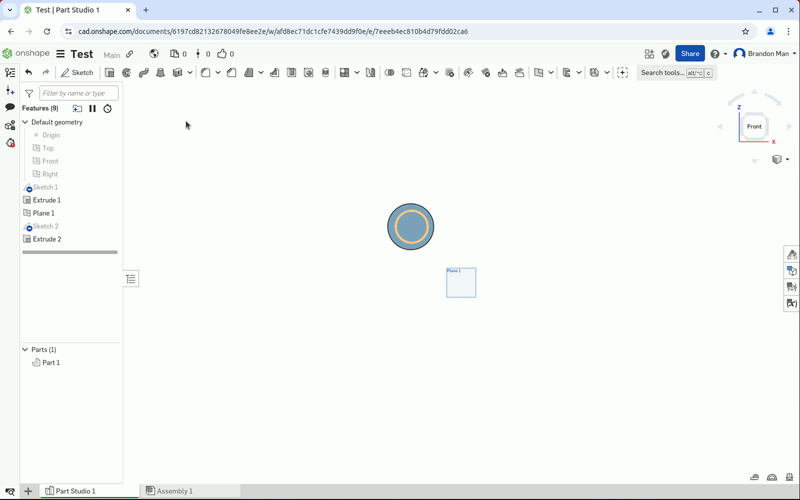
key(shift+h)
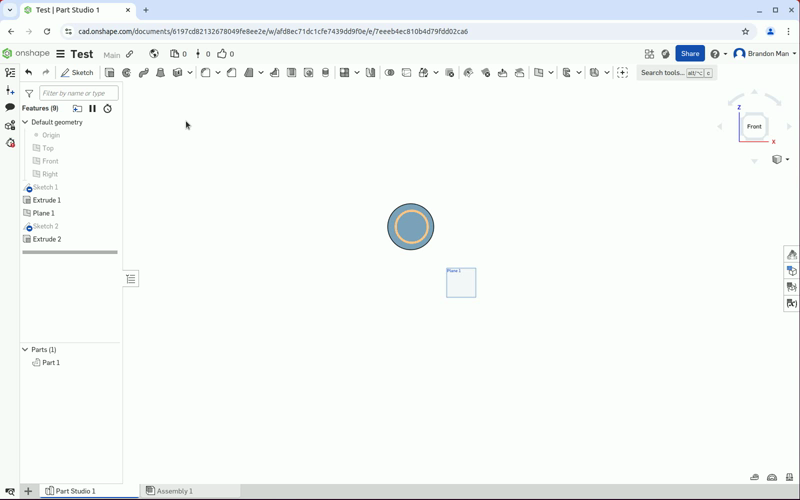
key(shift+h)
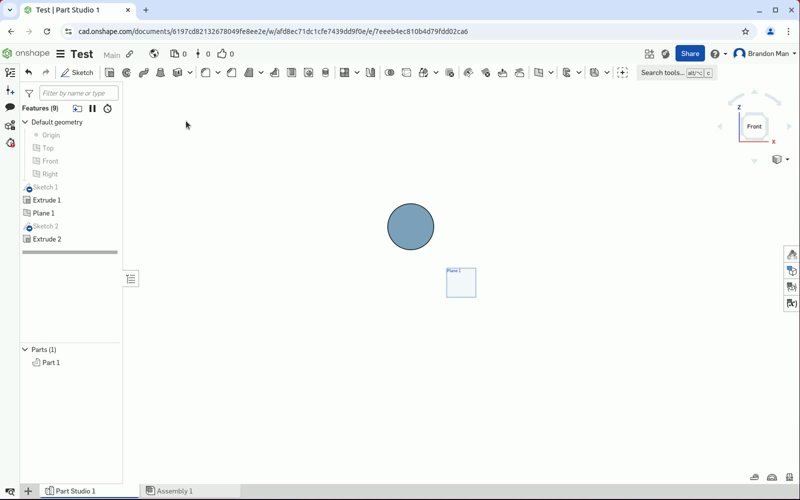
mouse_move(73, 189)
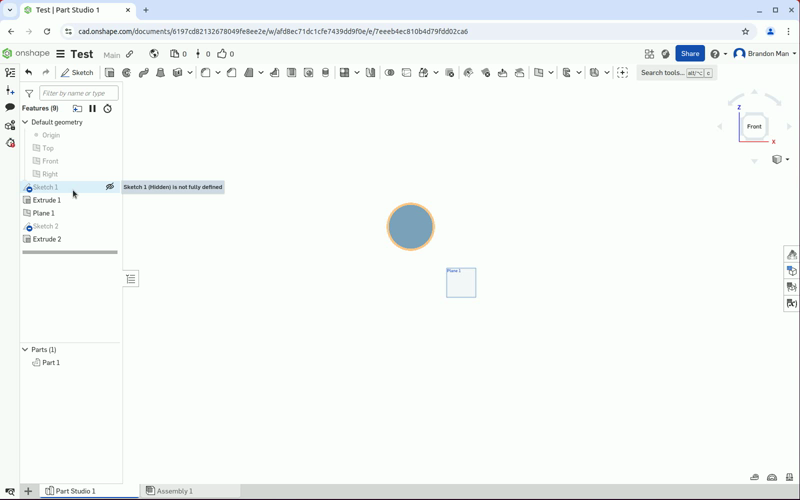
click(73, 189)
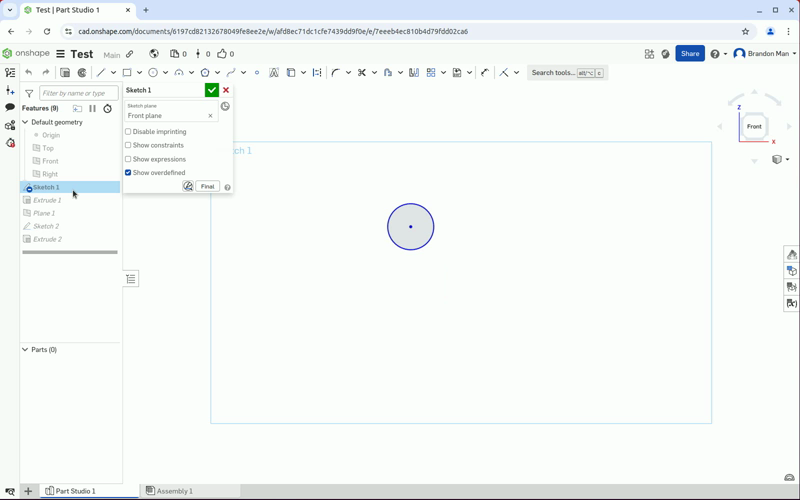
mouse_move(229, 92)
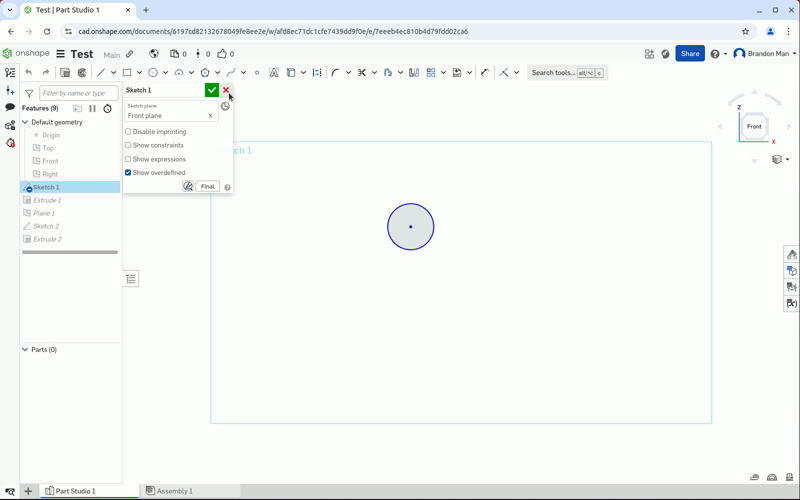
click(229, 92)
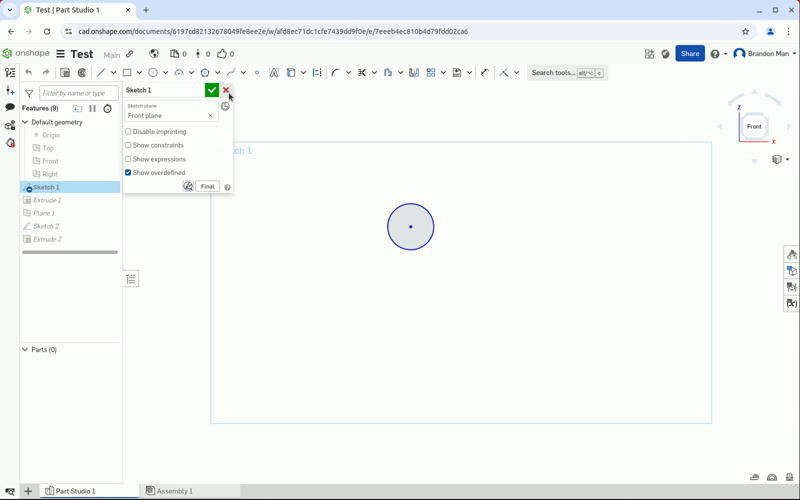
key(shift+s)
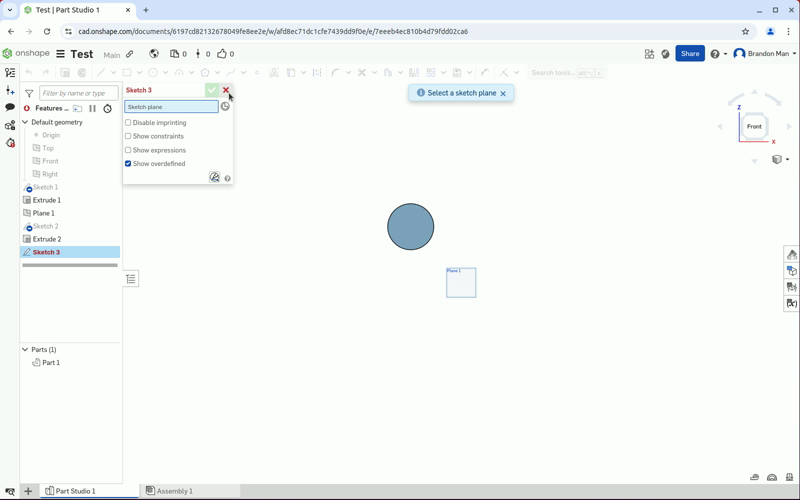
mouse_move(73, 163)
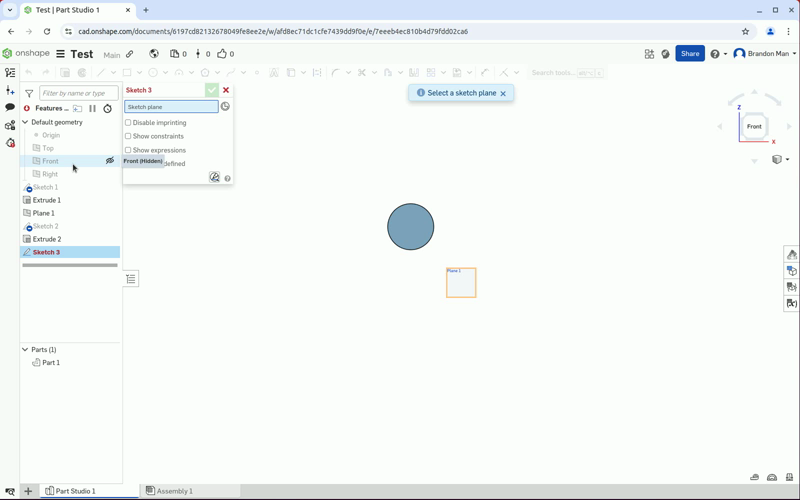
click(73, 163)
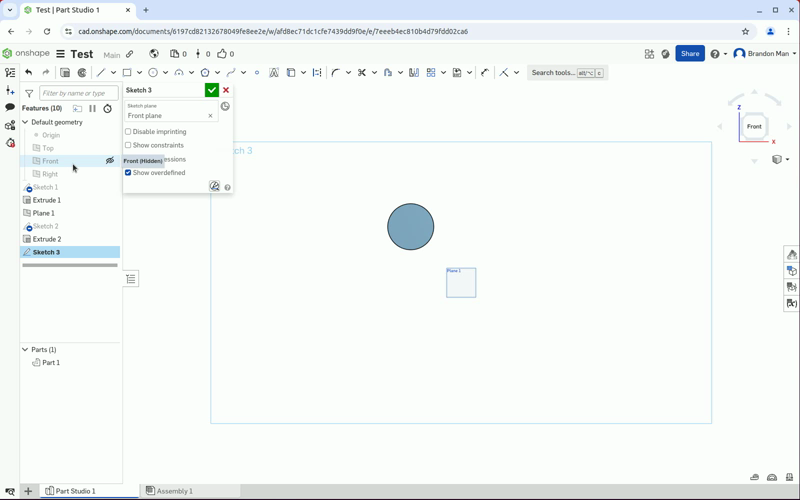
mouse_move(73, 352)
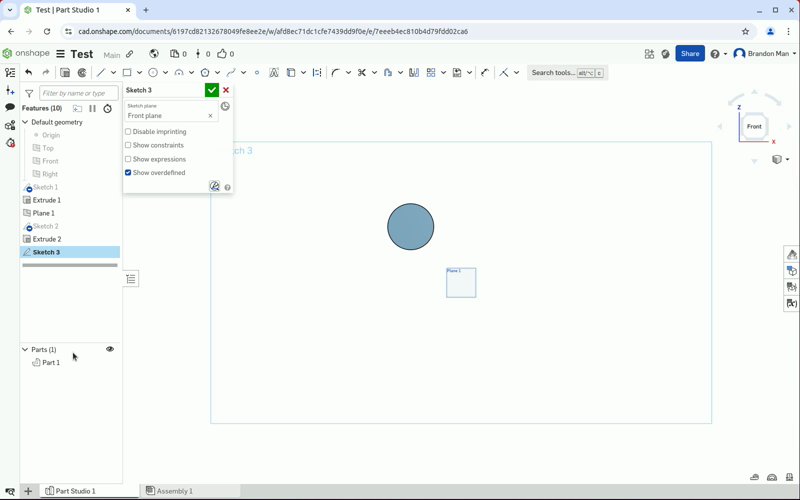
key(y)
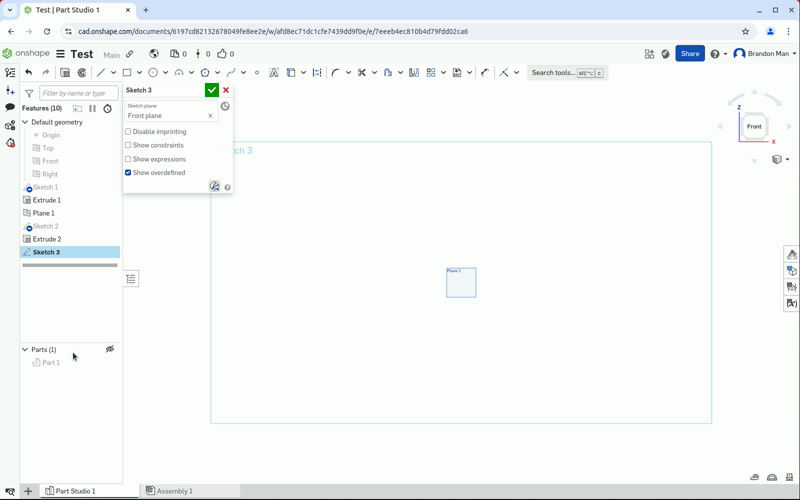
key(l)
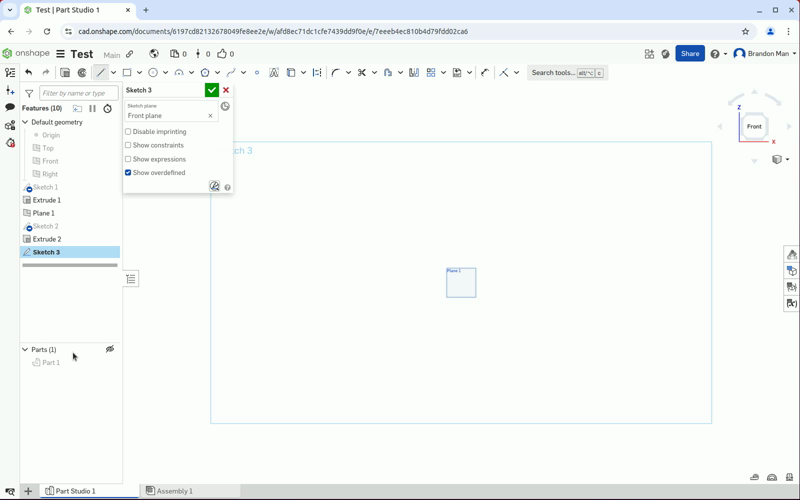
key_down(shift)
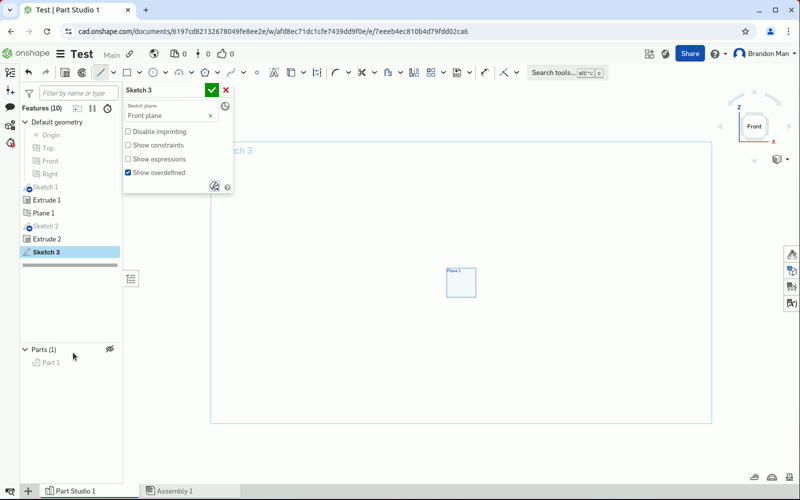
mouse_move(384, 305)
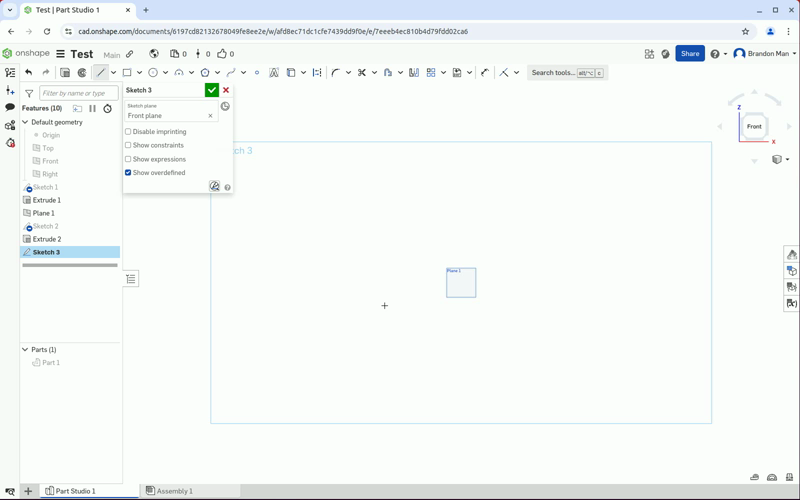
click(384, 305)
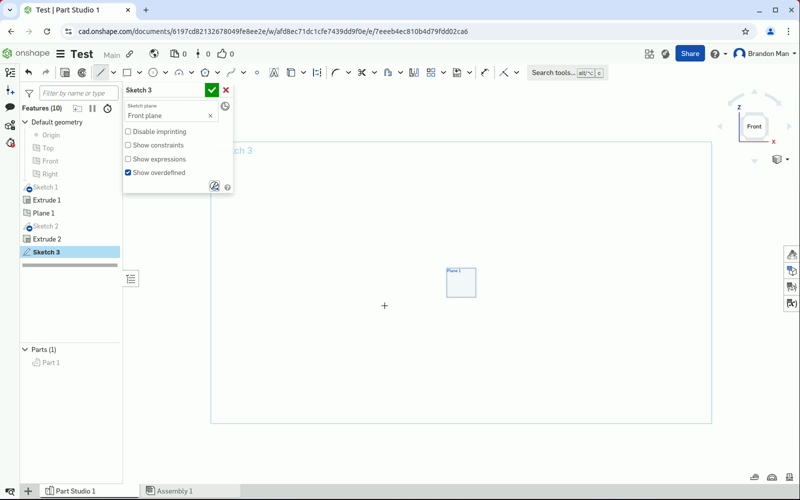
key_up(shift)
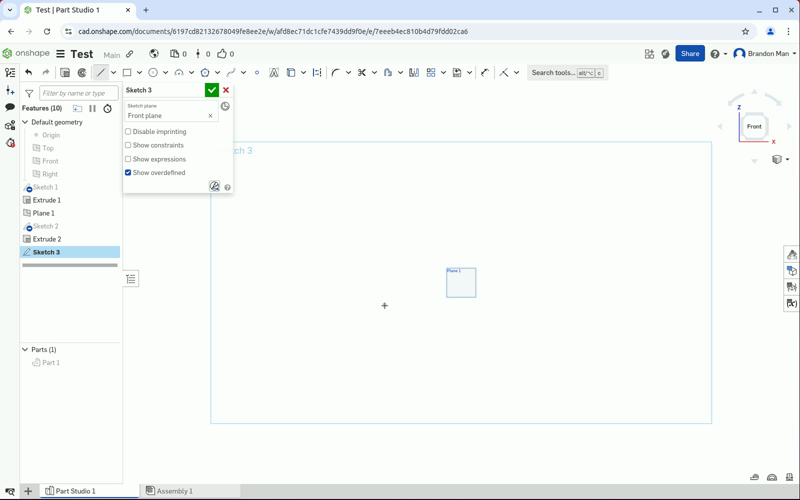
key_down(shift)
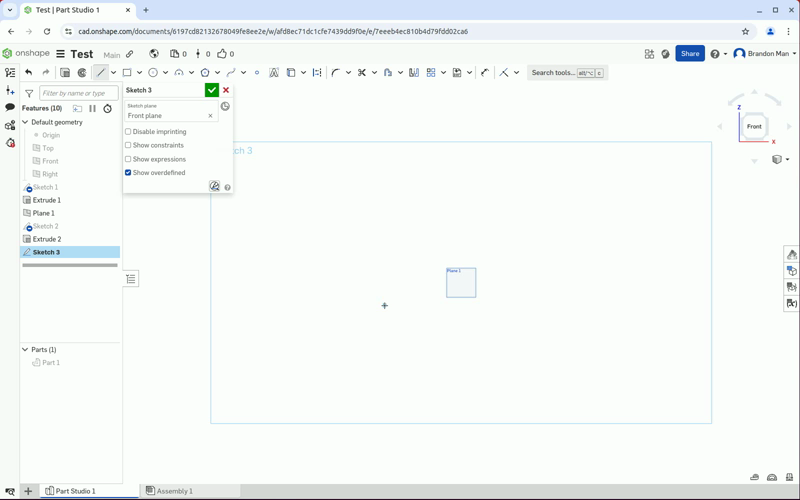
mouse_move(414, 305)
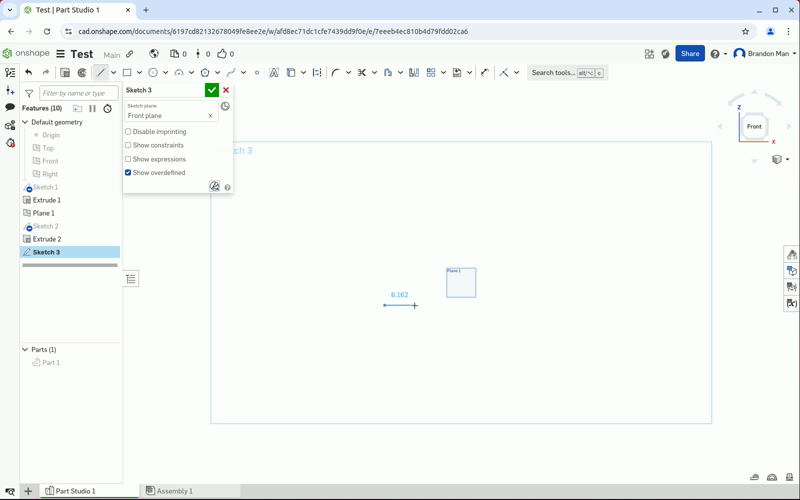
mouse_move(437, 305)
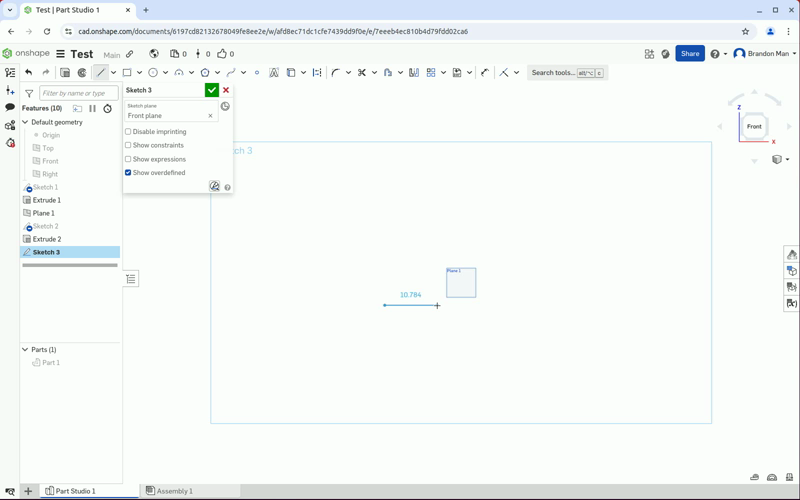
click(437, 305)
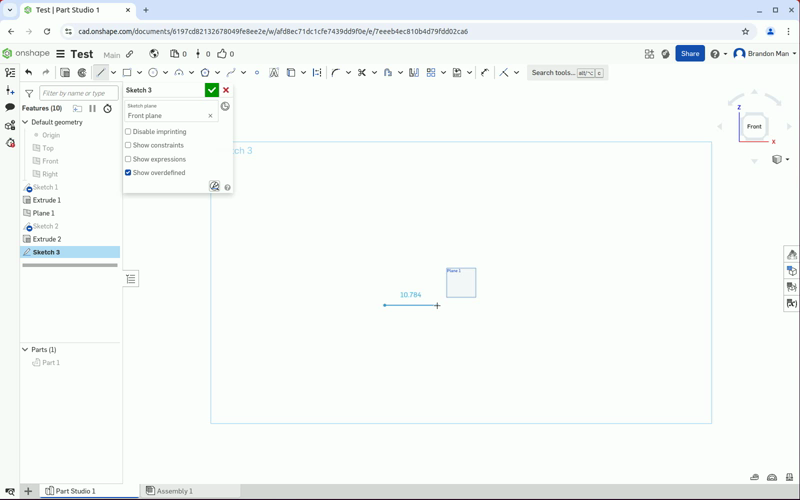
key_up(shift)
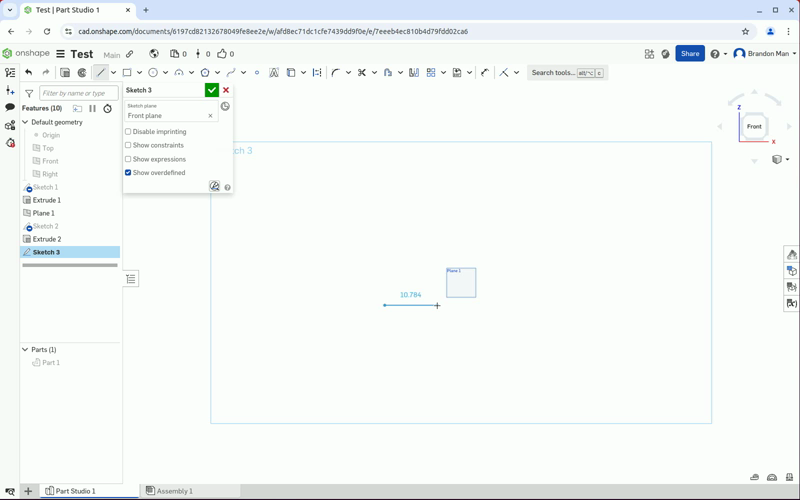
key_down(shift)
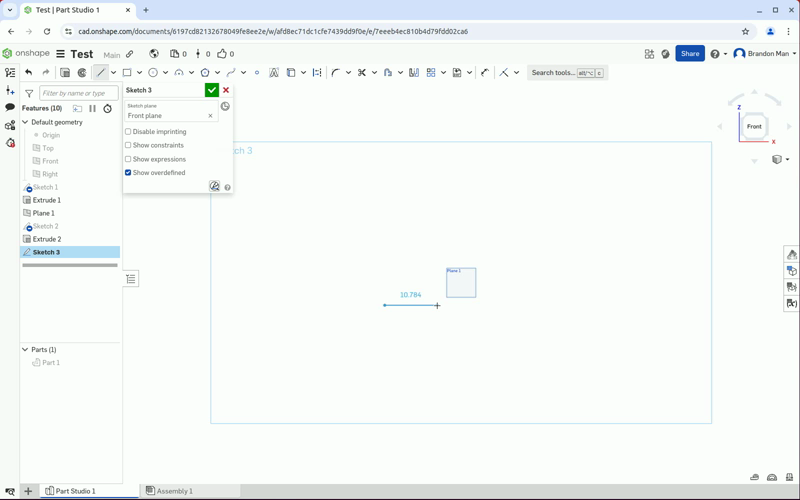
mouse_move(437, 170)
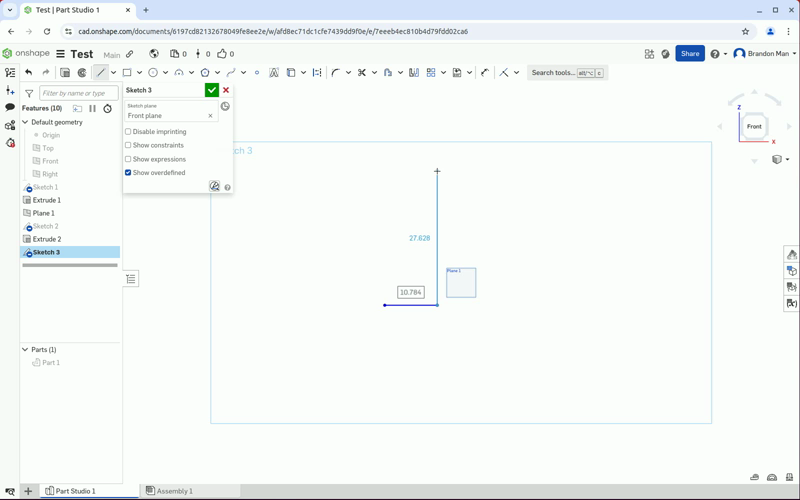
click(437, 170)
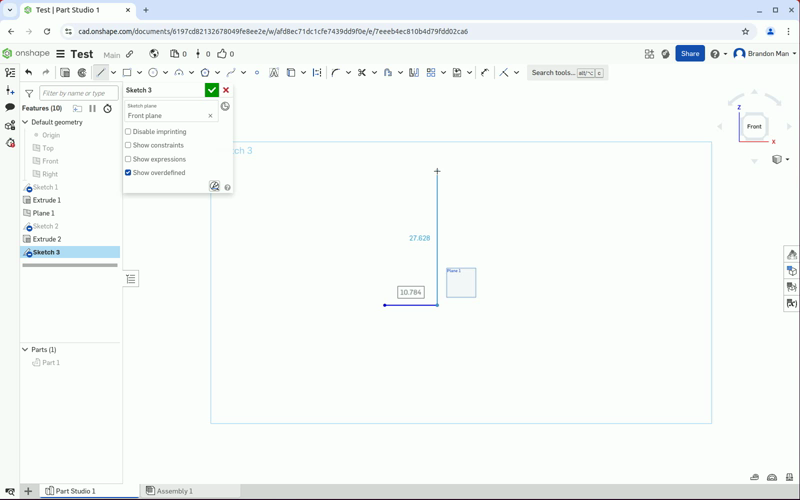
key_up(shift)
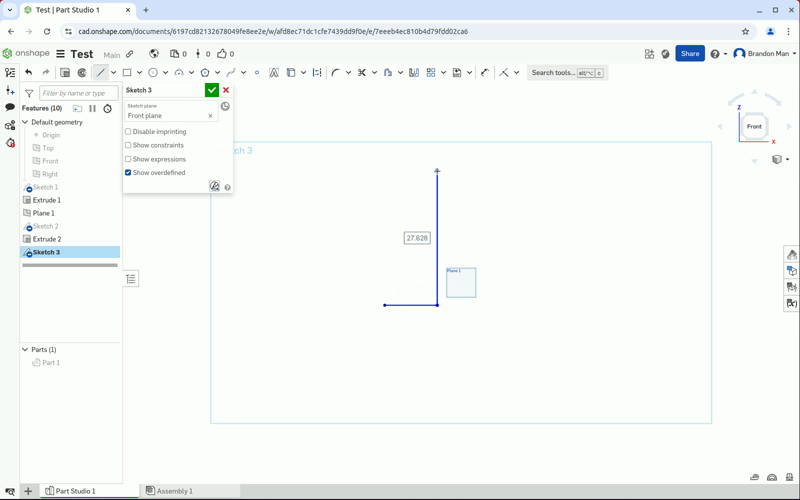
key_down(shift)
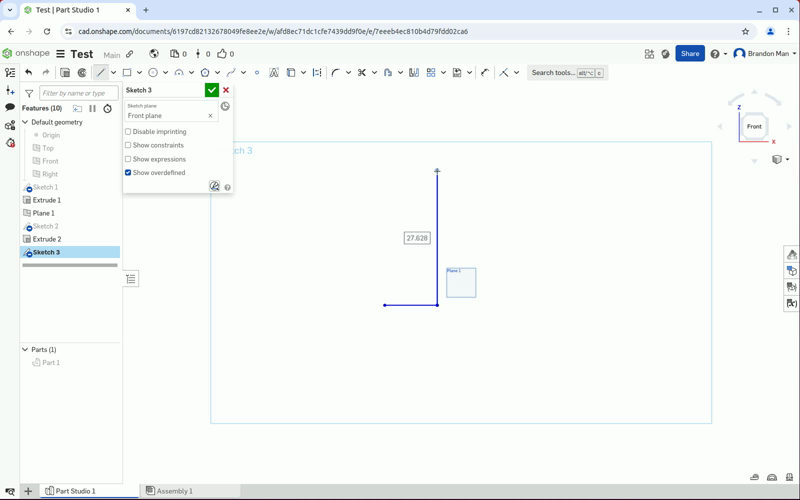
mouse_move(467, 170)
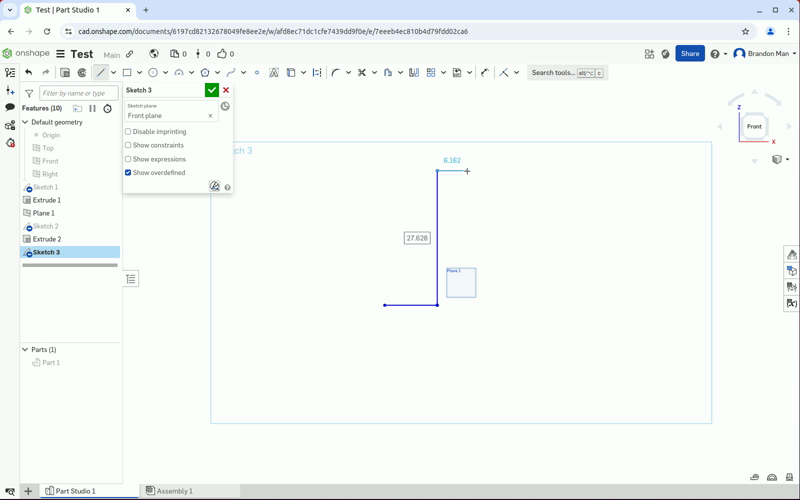
mouse_move(384, 170)
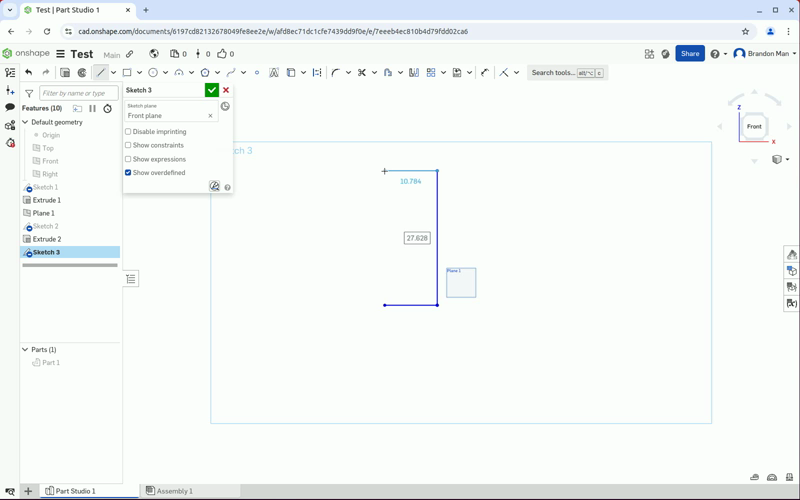
click(384, 170)
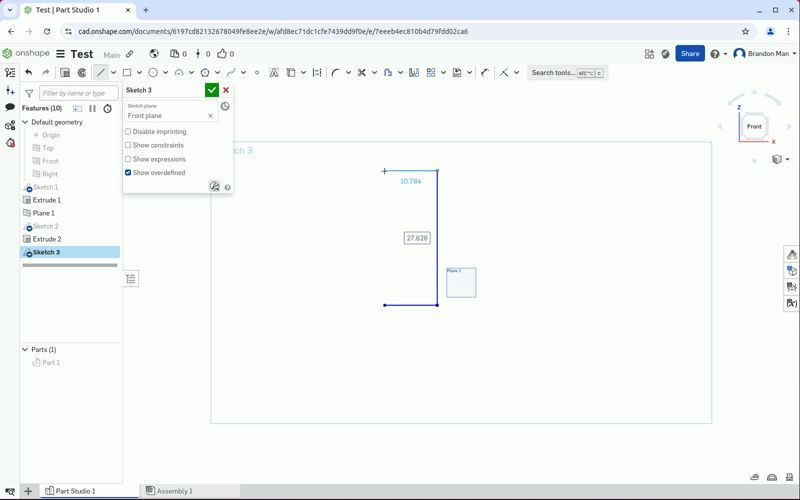
key_up(shift)
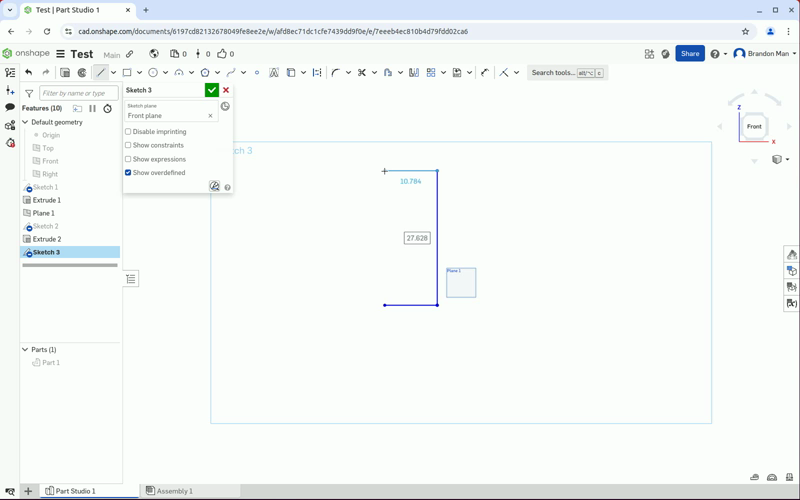
key_down(shift)
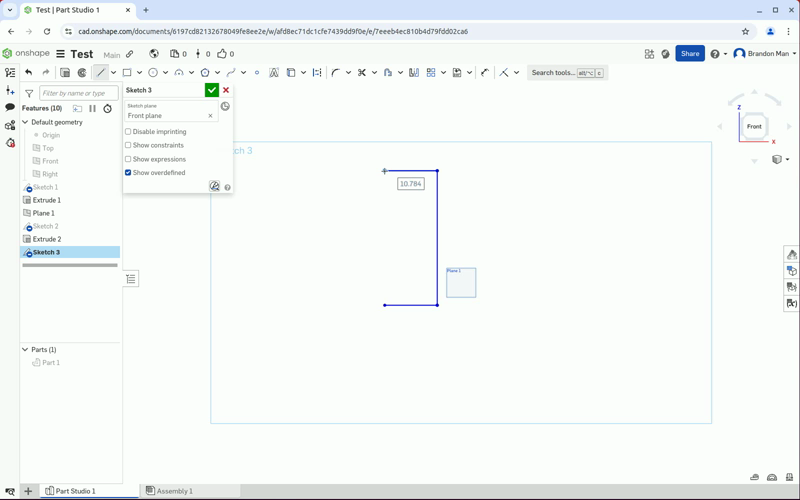
mouse_move(384, 305)
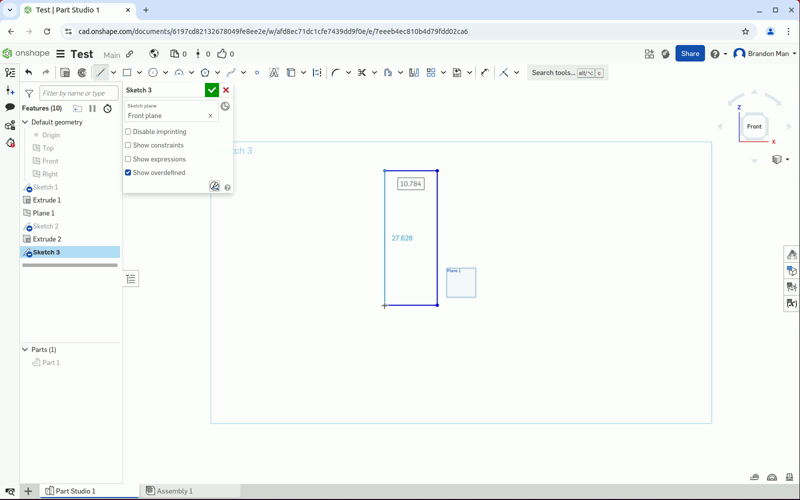
key_up(shift)
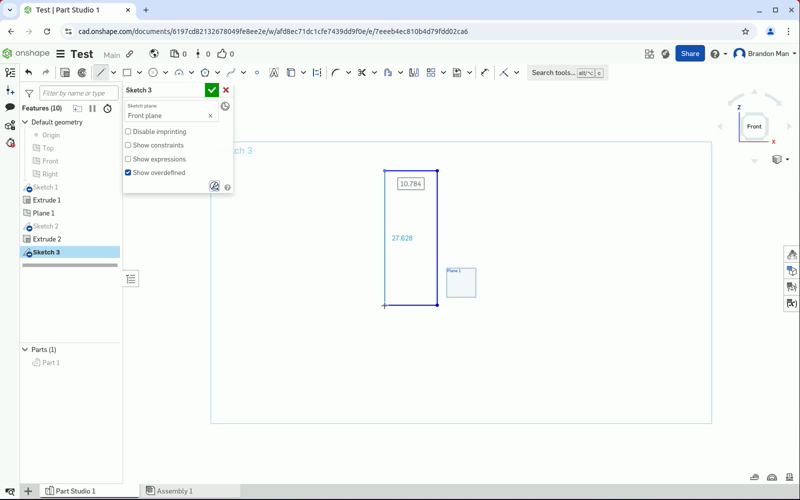
click(384, 305)
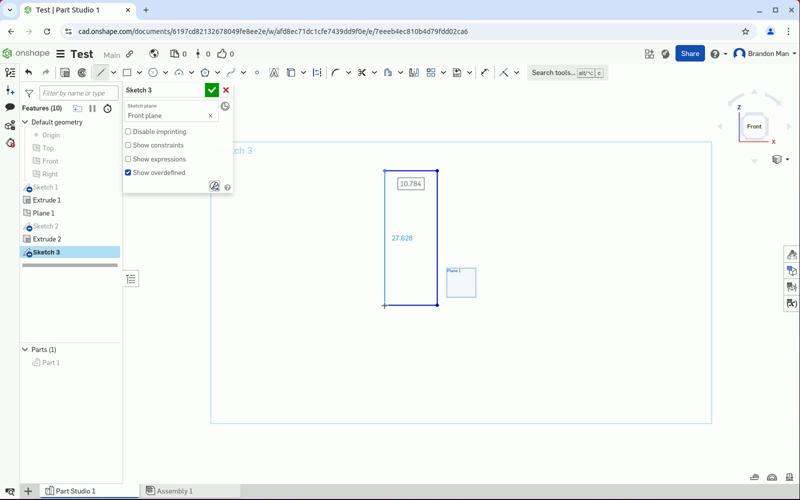
key(esc)
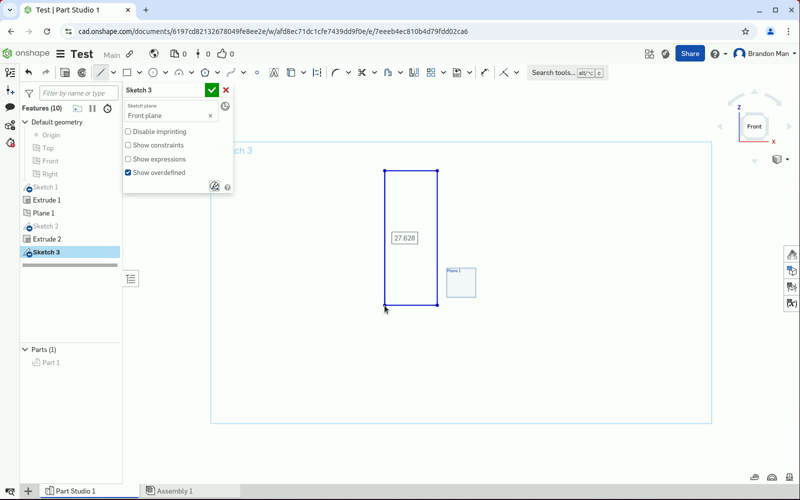
mouse_move(395, 252)
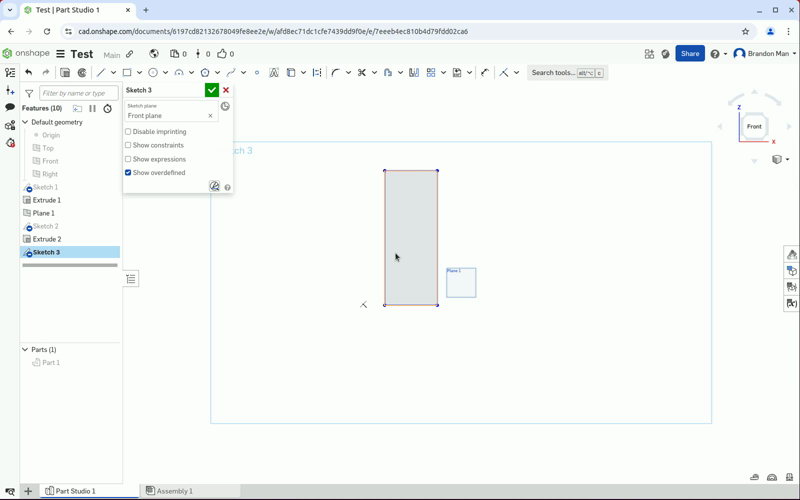
click(395, 252)
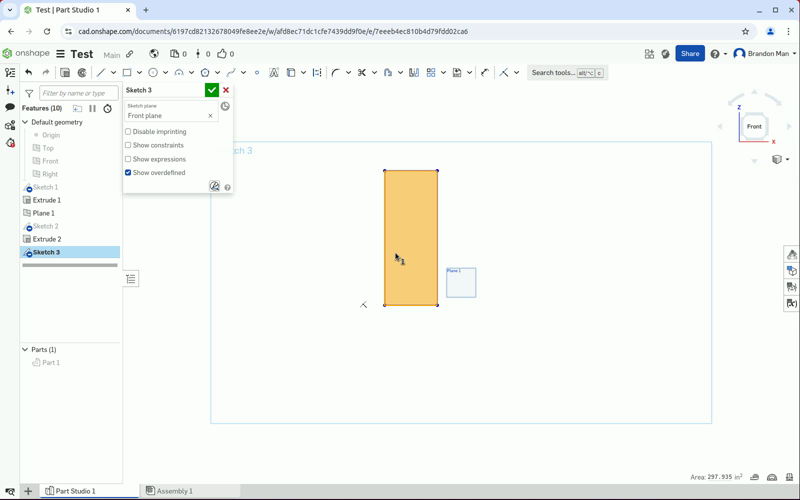
mouse_move(73, 352)
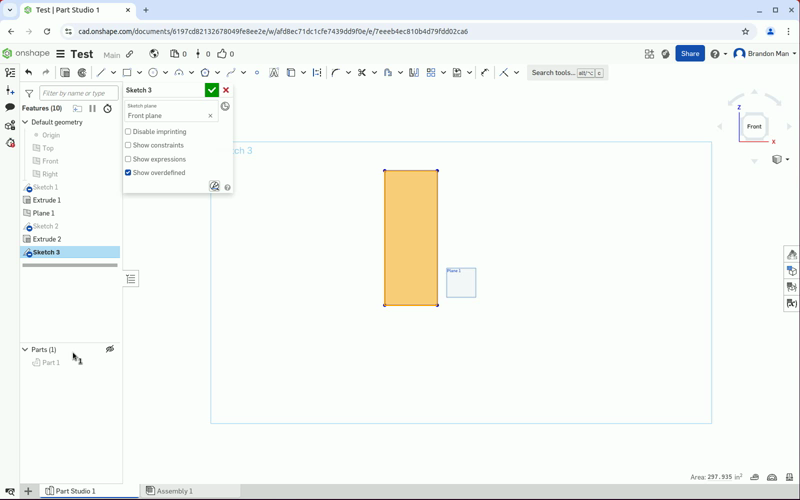
key(shift+y)
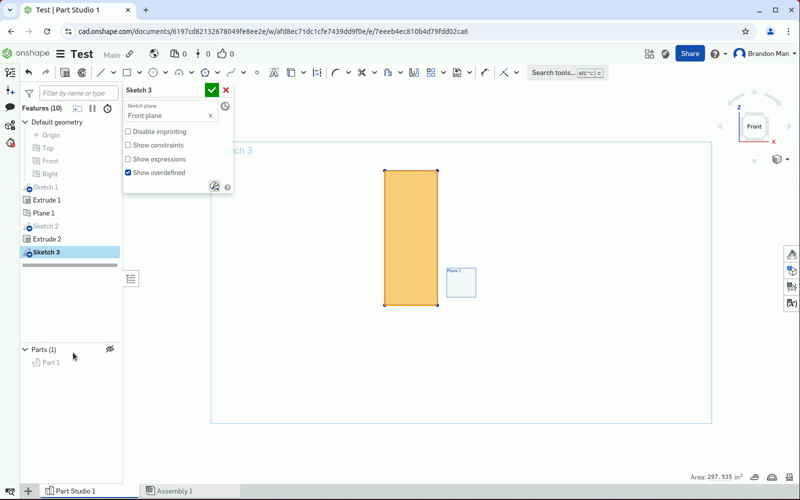
key(shift+e)
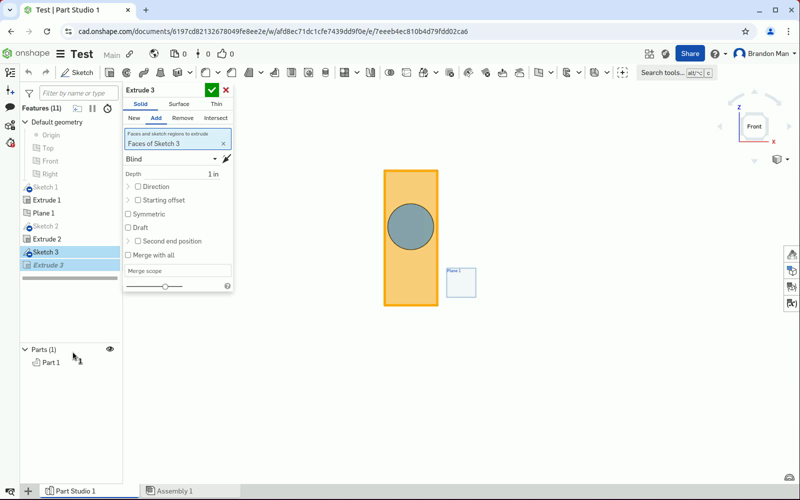
mouse_move(143, 106)
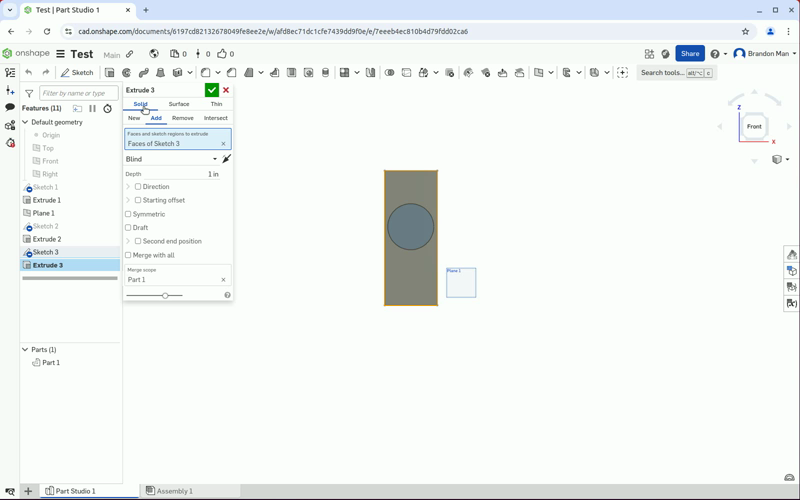
click(143, 106)
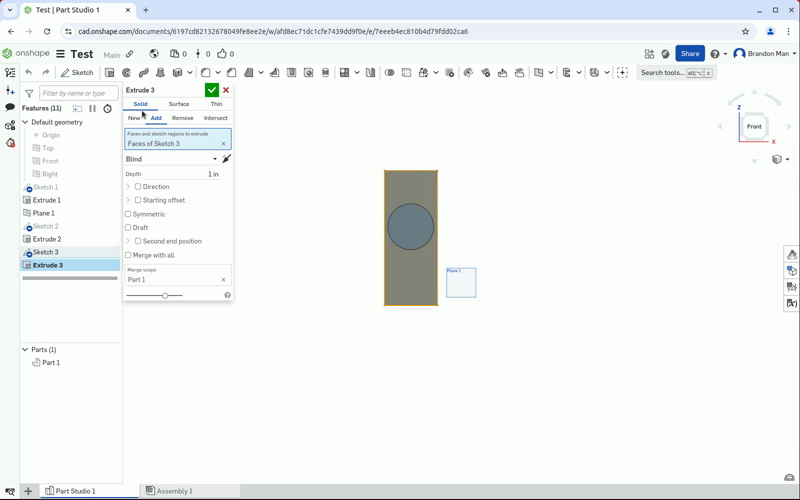
mouse_move(137, 120)
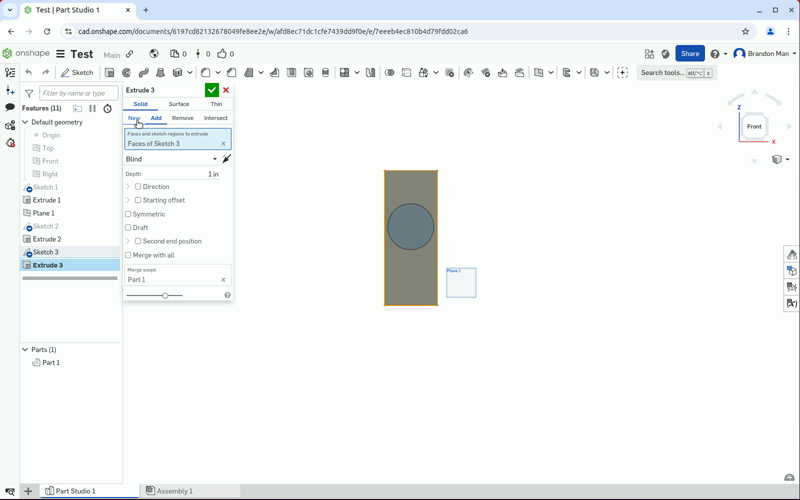
click(137, 120)
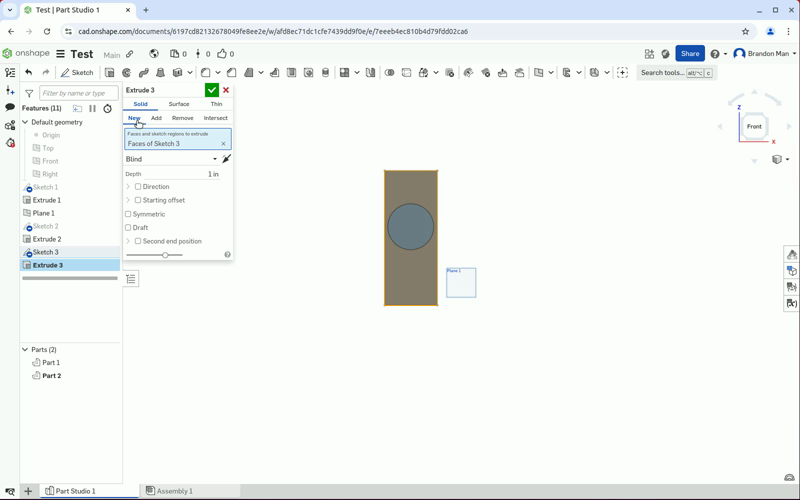
key(tab, 4)
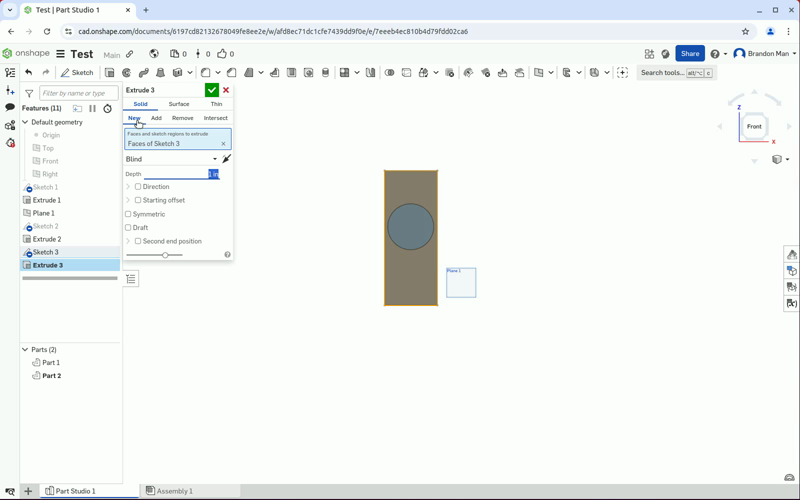
text(-2.407)
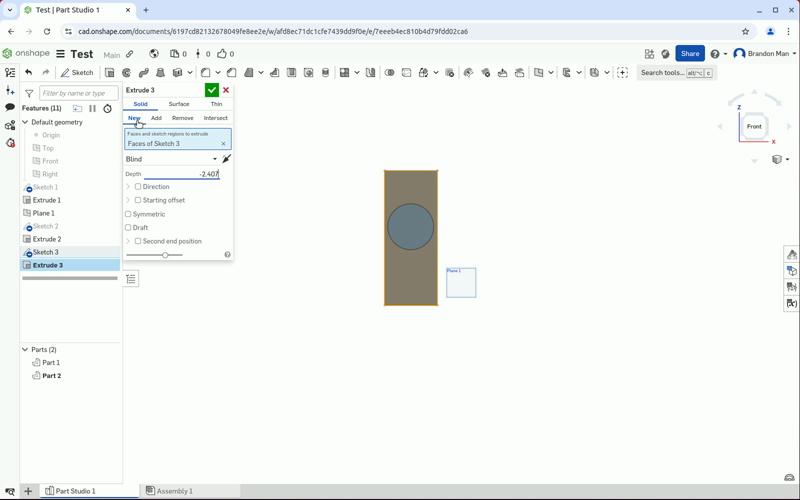
key(enter)
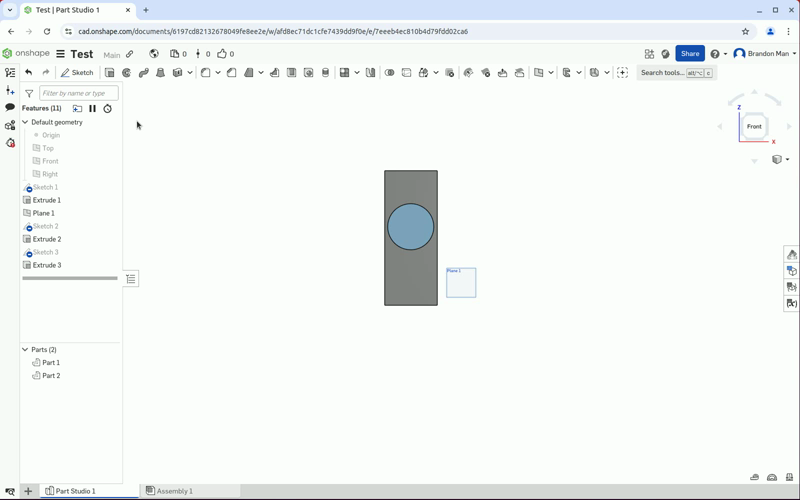
key(shift+h)
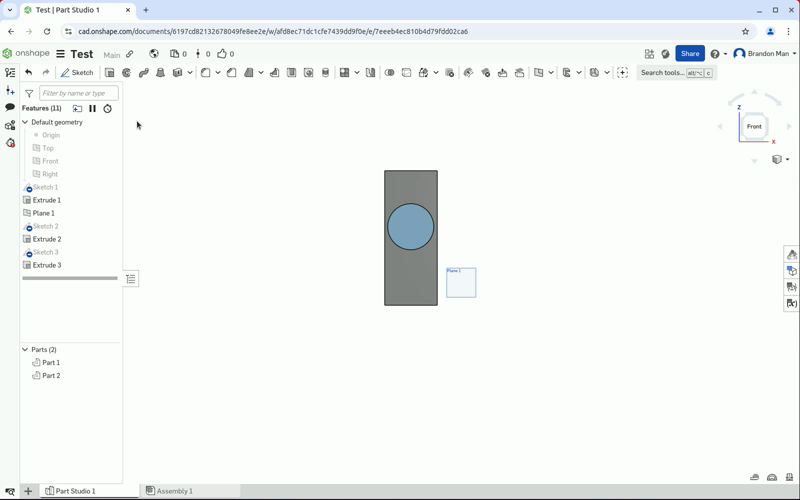
key(shift+h)
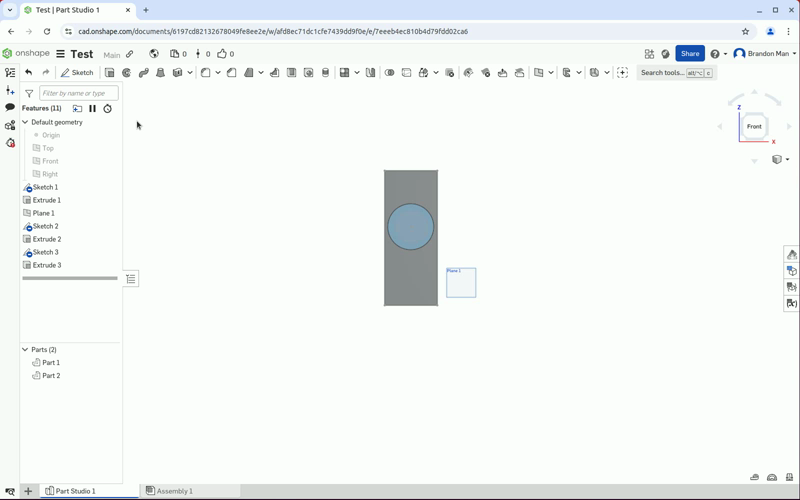
key(shift+7)
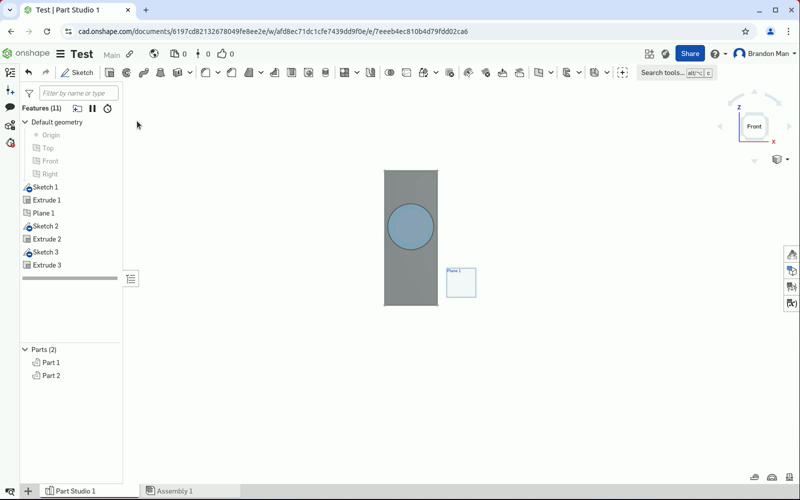
key(left, 2)
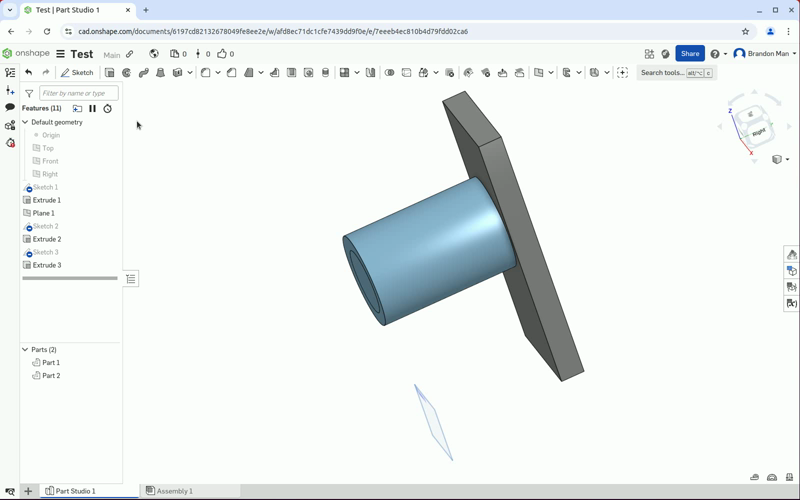
key(down, 2)
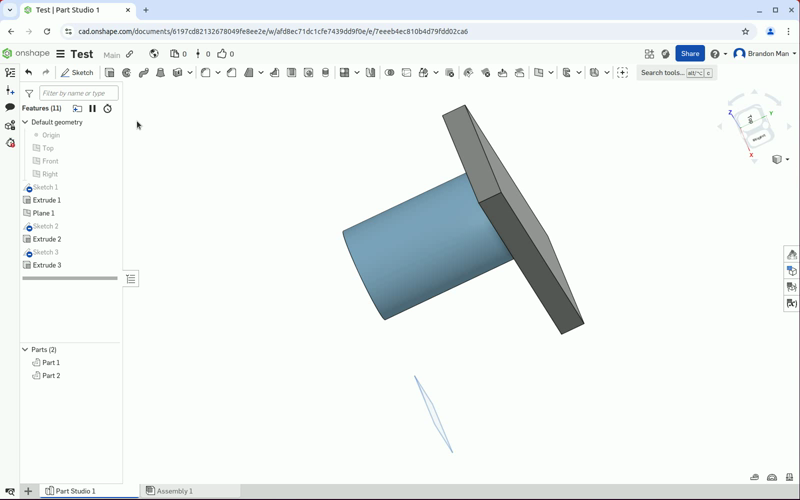
key(up, 2)
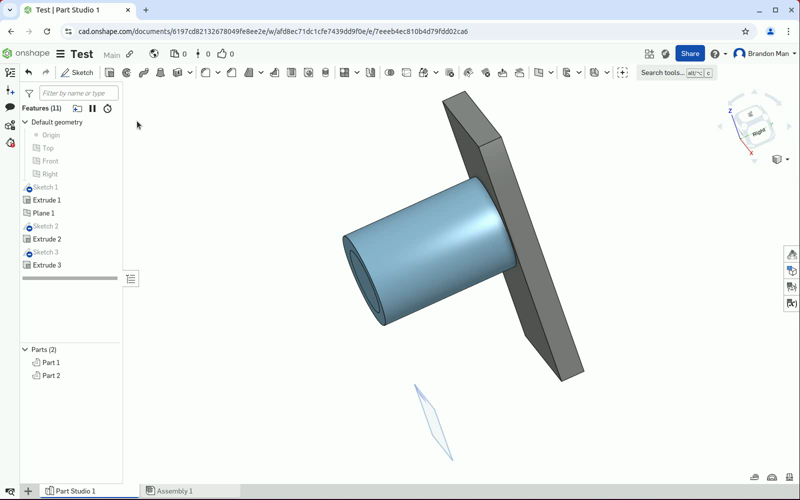
key(right, 2)
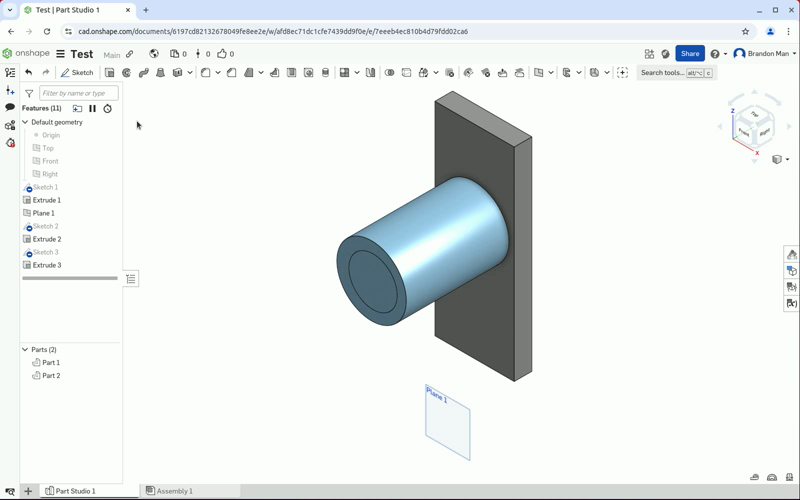
mouse_move(73, 189)
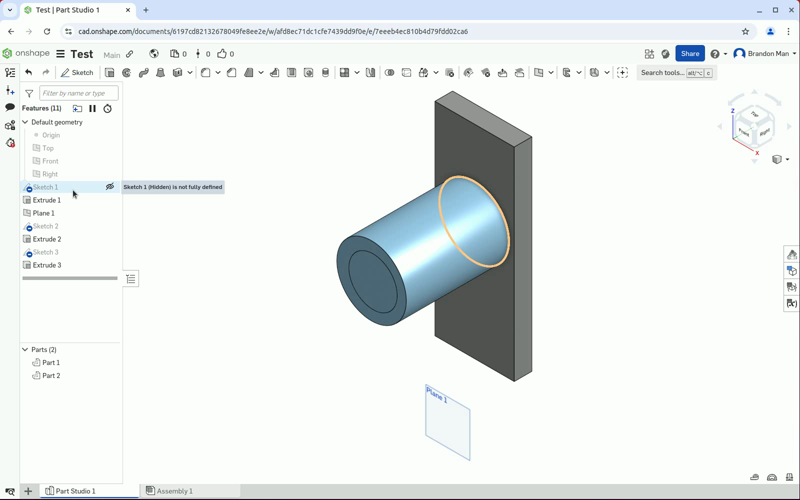
click(73, 189)